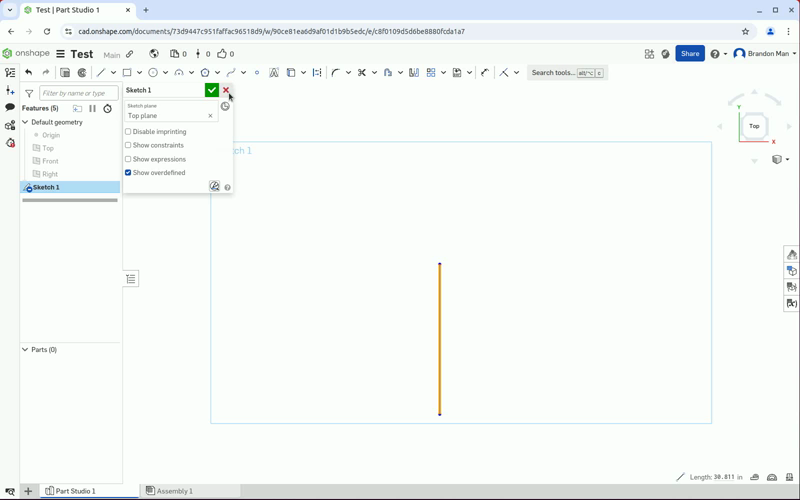
key(shift+h)
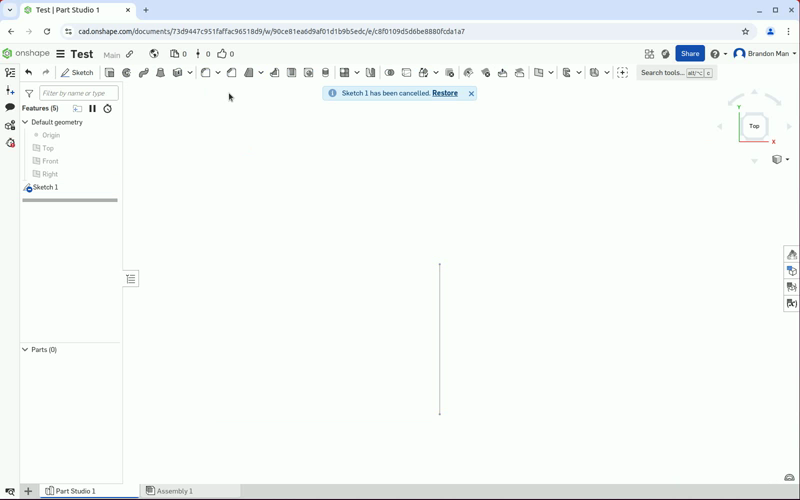
key(shift+s)
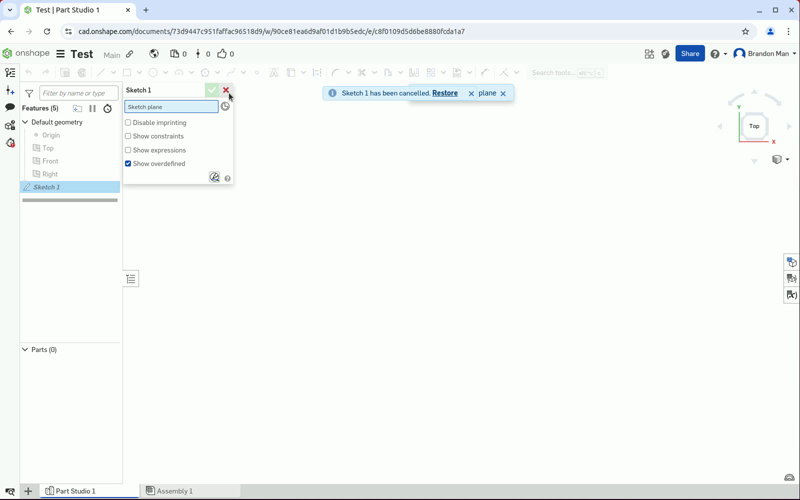
mouse_move(73, 150)
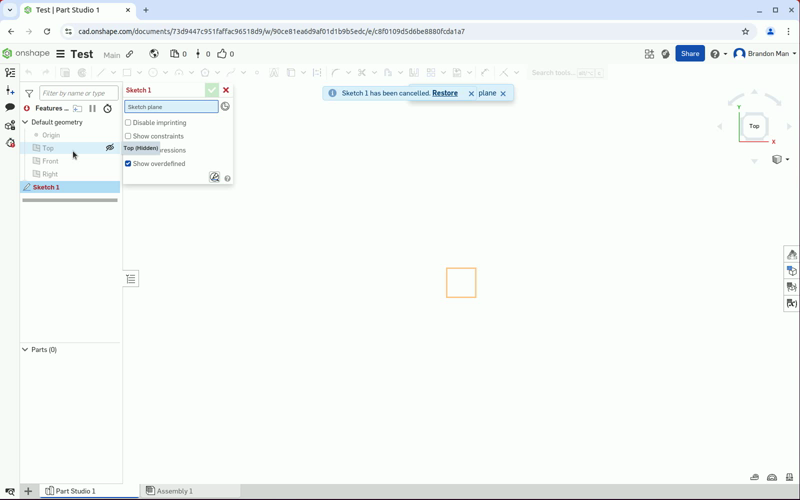
click(73, 150)
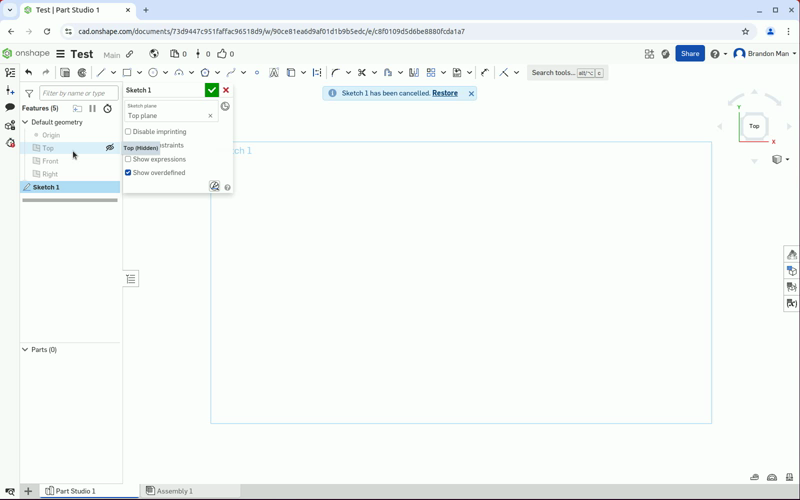
mouse_move(73, 352)
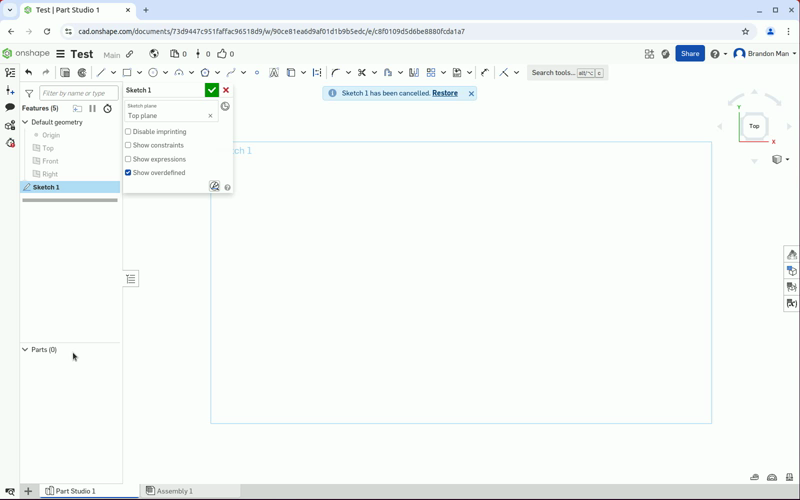
key(y)
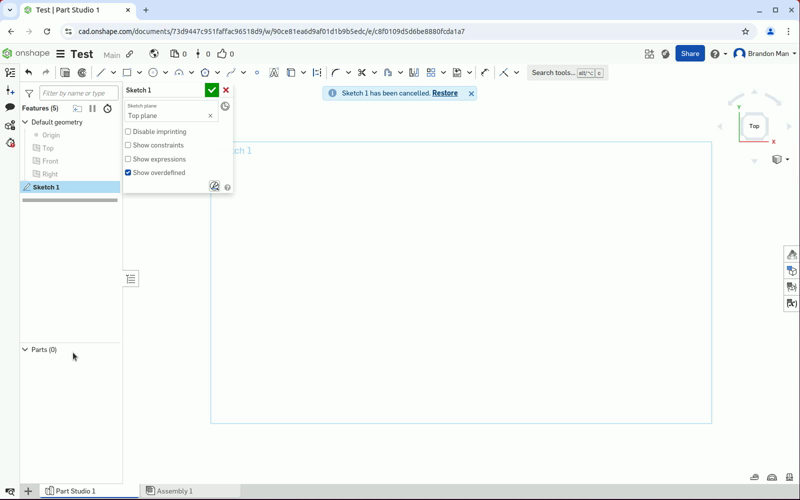
key(c)
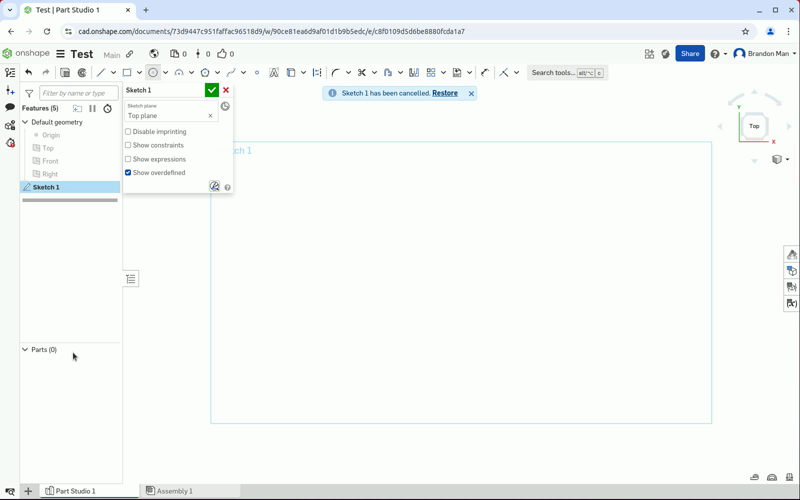
key_down(shift)
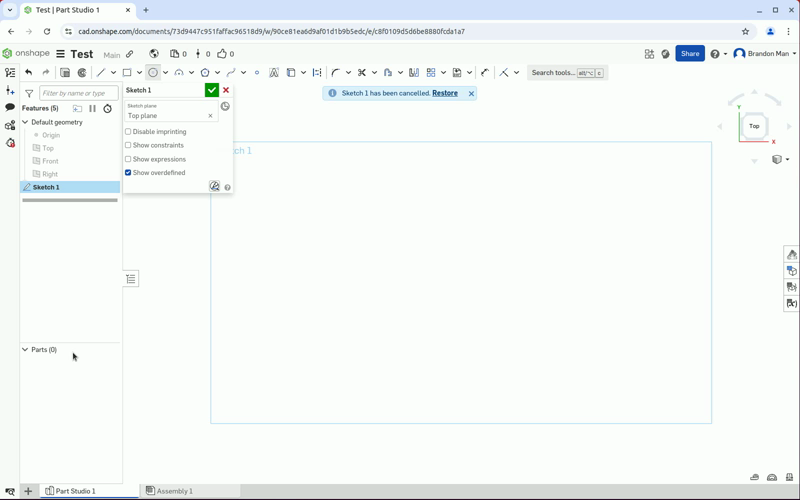
mouse_move(461, 282)
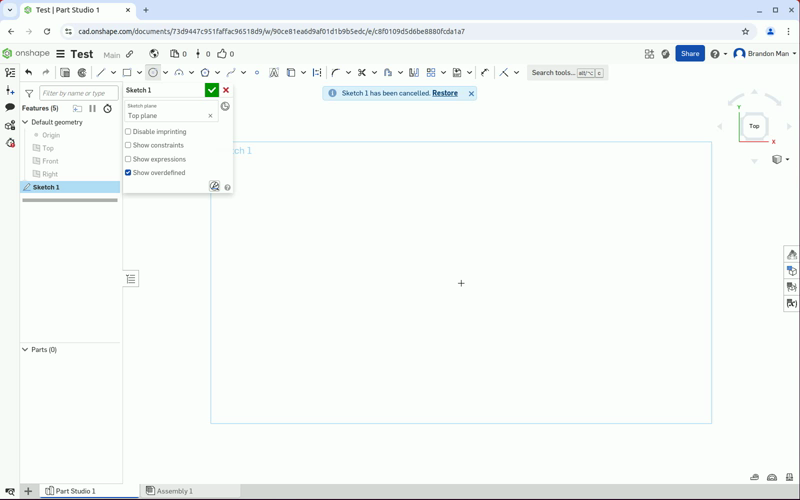
click(461, 282)
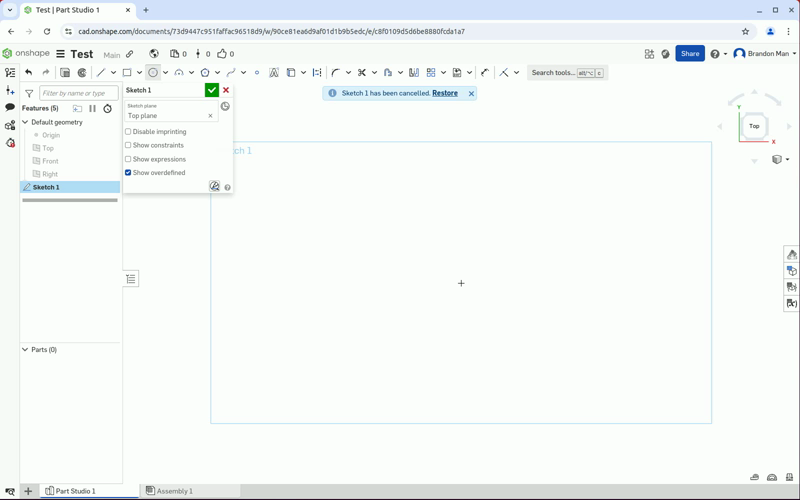
key_up(shift)
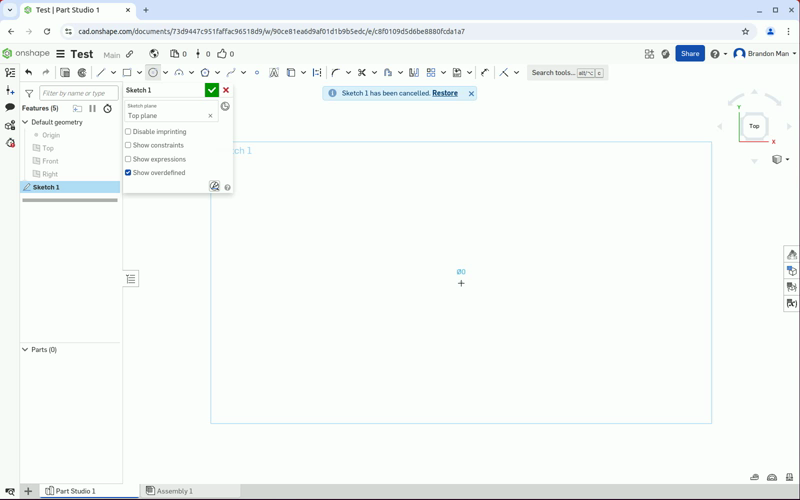
mouse_move(552, 282)
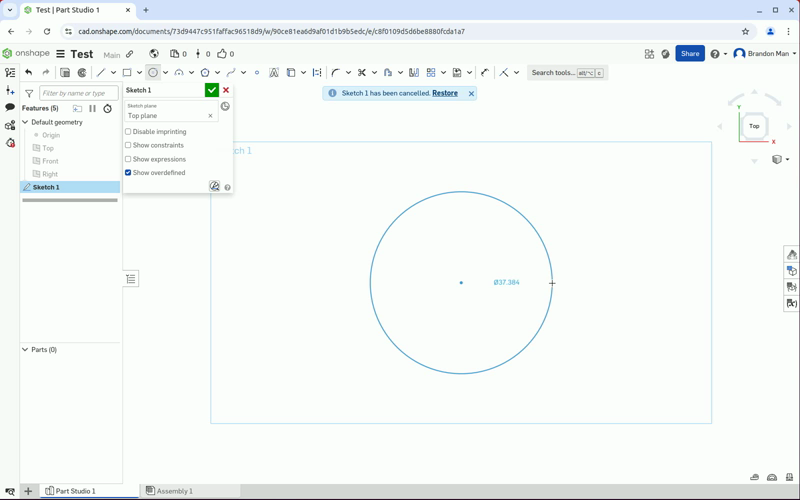
click(552, 282)
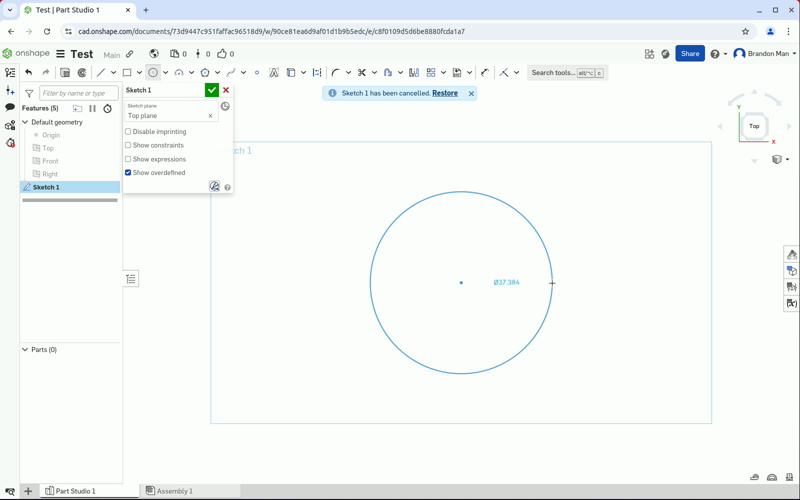
key(esc)
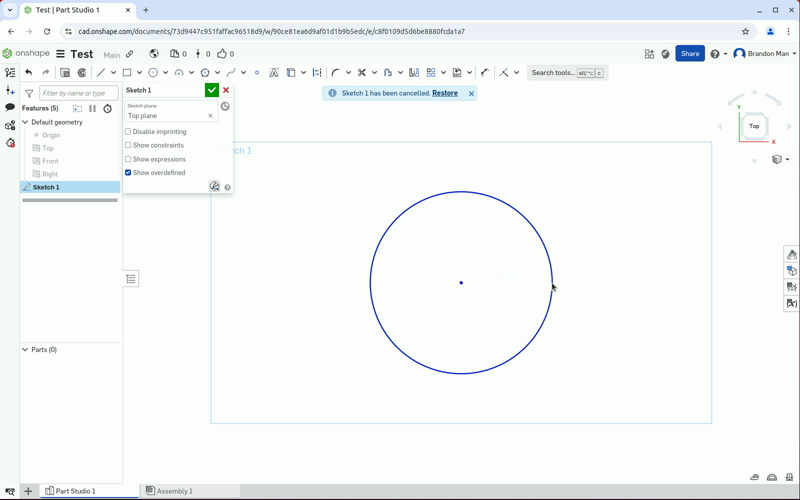
mouse_move(513, 331)
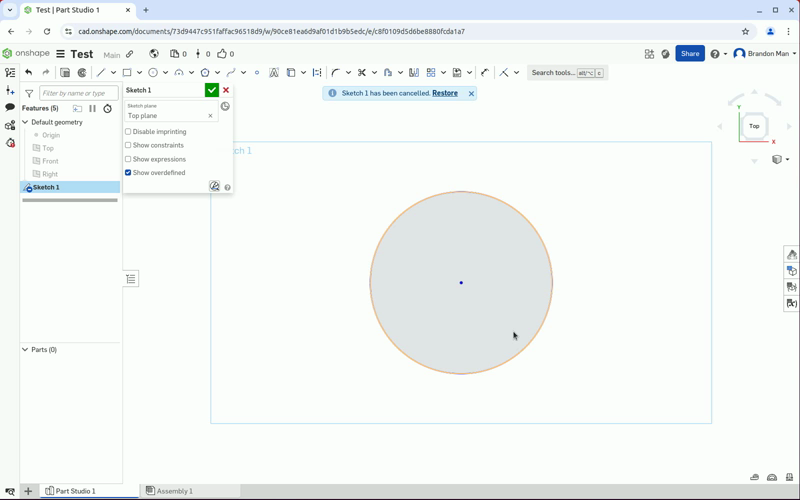
click(513, 331)
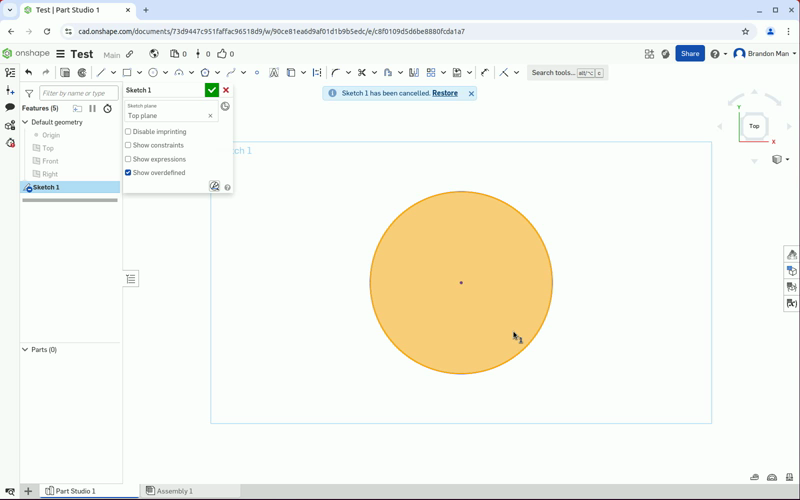
mouse_move(73, 352)
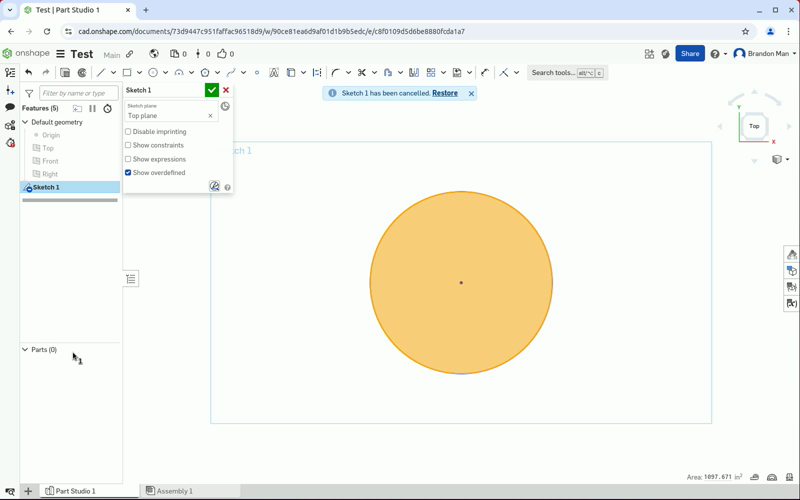
key(shift+y)
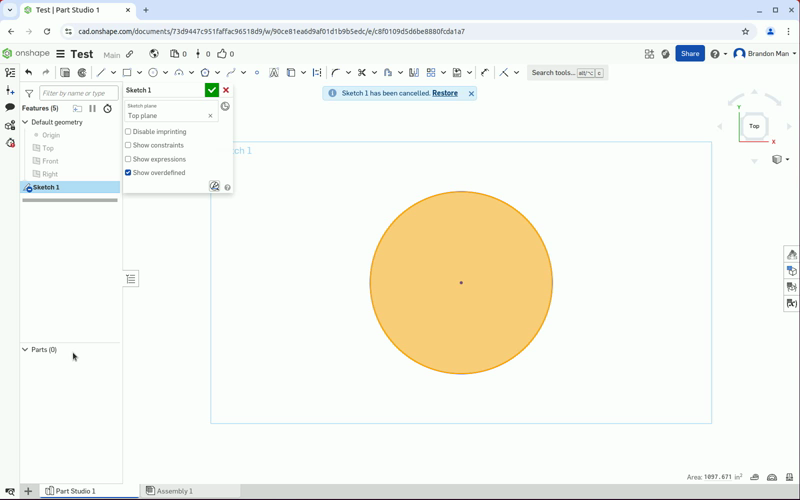
key(shift+e)
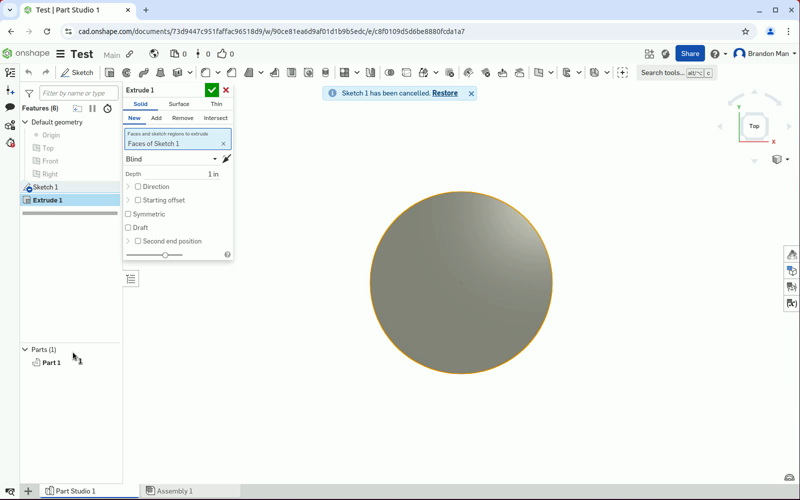
mouse_move(143, 106)
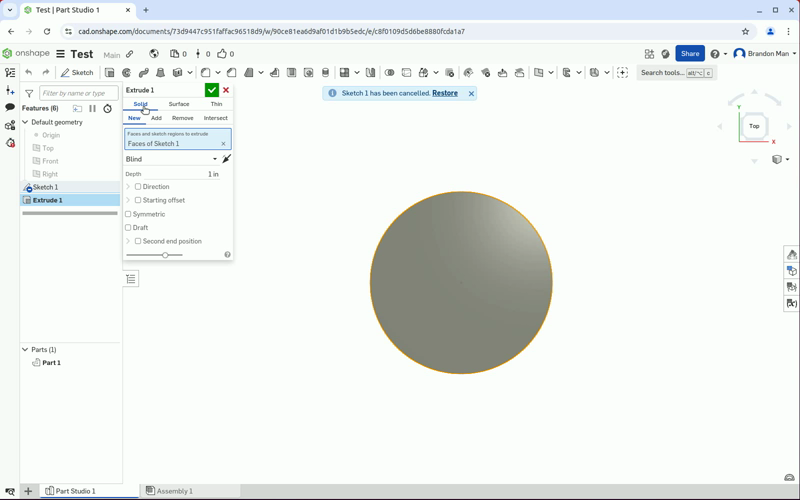
click(143, 106)
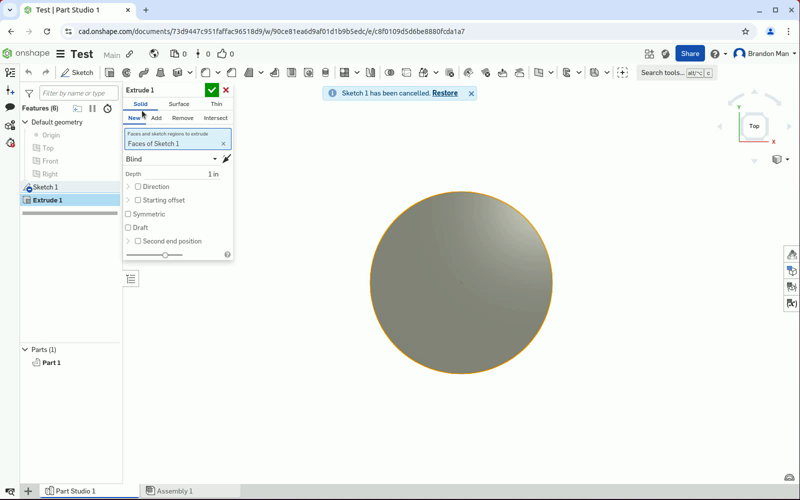
mouse_move(137, 120)
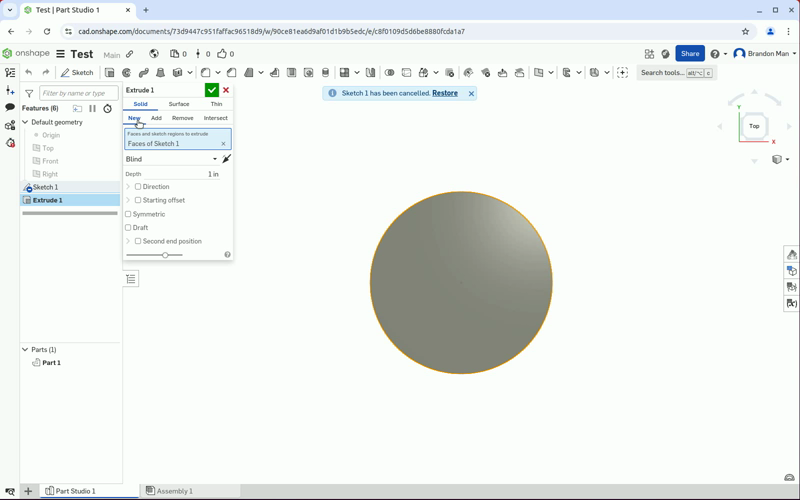
click(137, 120)
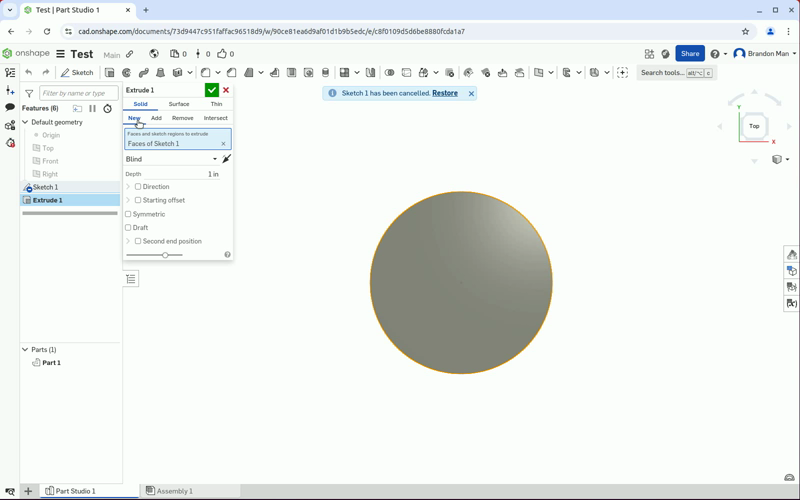
key(tab, 4)
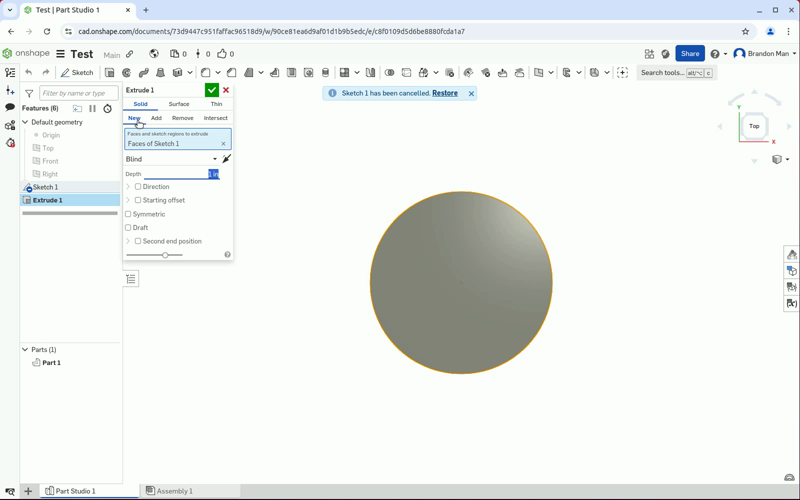
text(23.108)
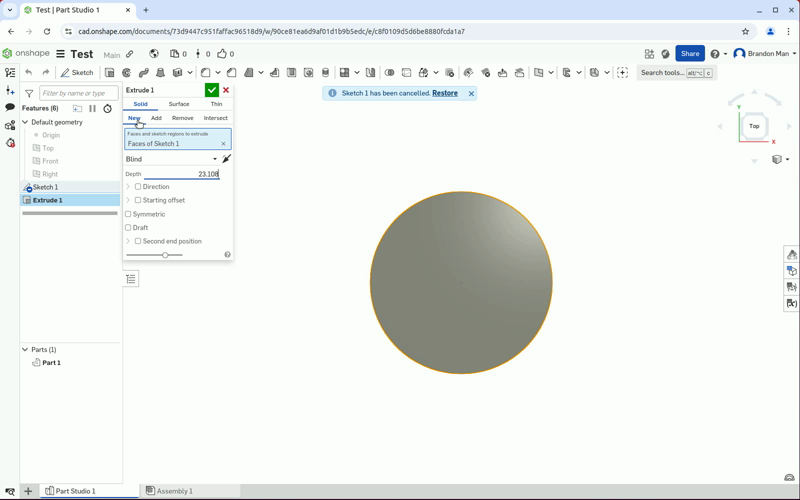
key(enter)
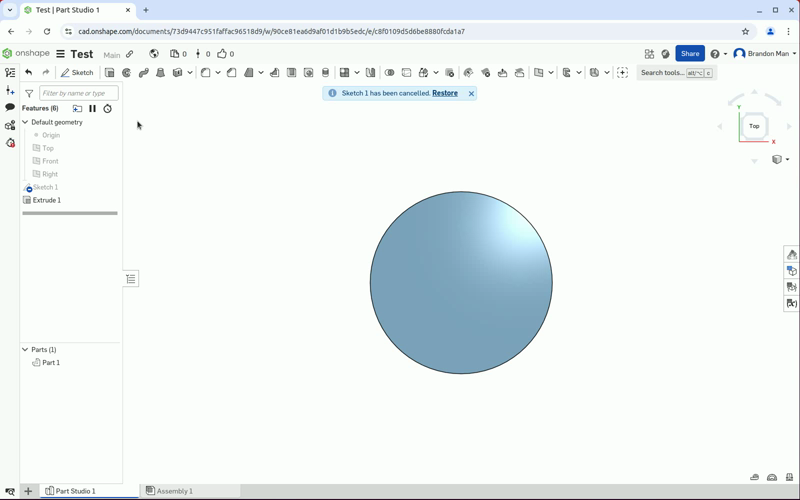
key(shift+h)
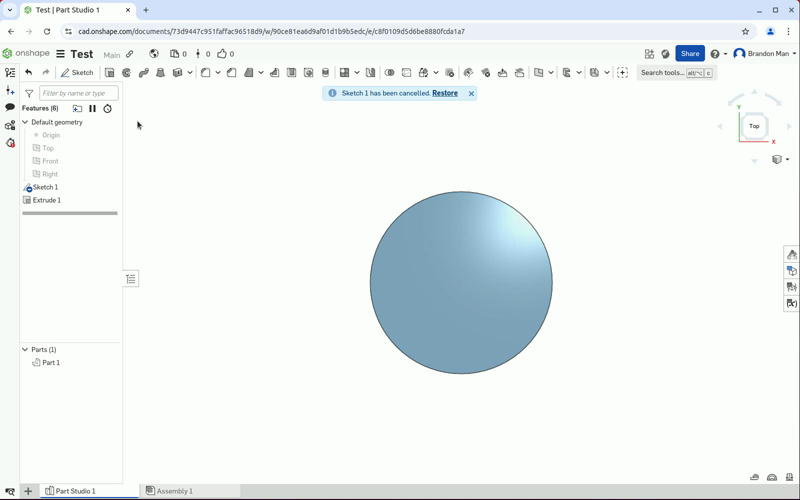
key(shift+h)
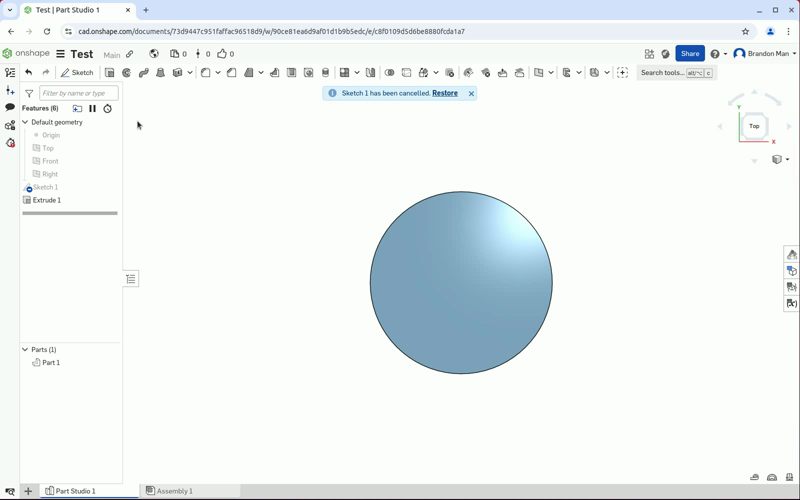
mouse_move(73, 189)
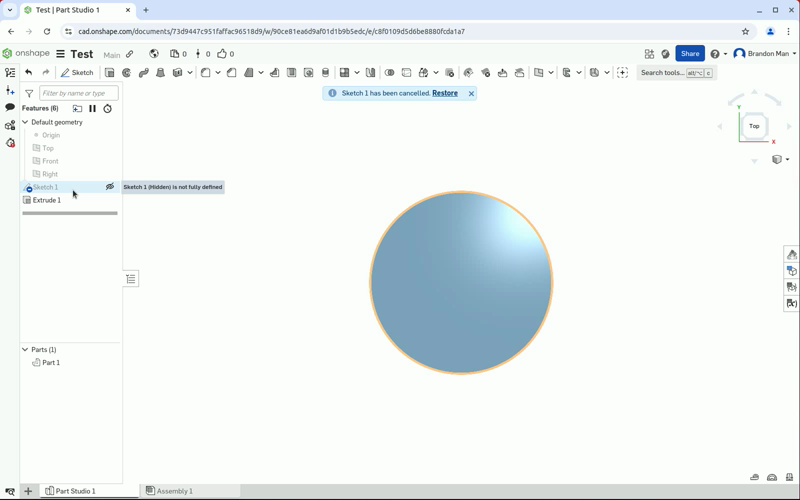
click(73, 189)
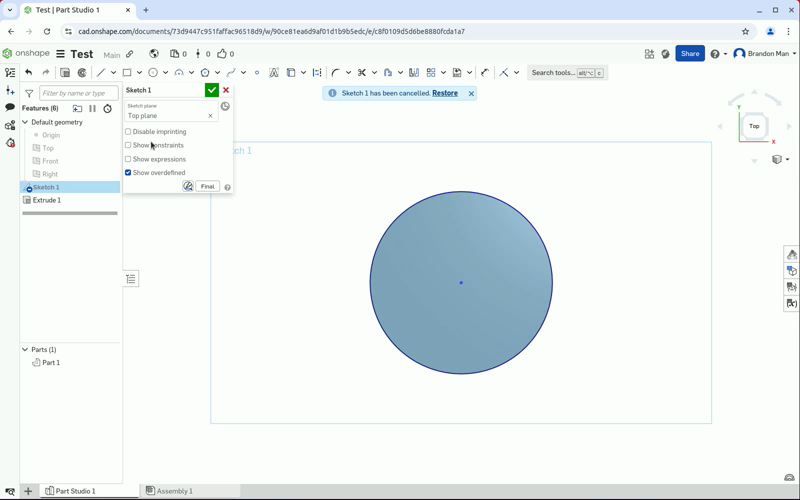
mouse_move(229, 92)
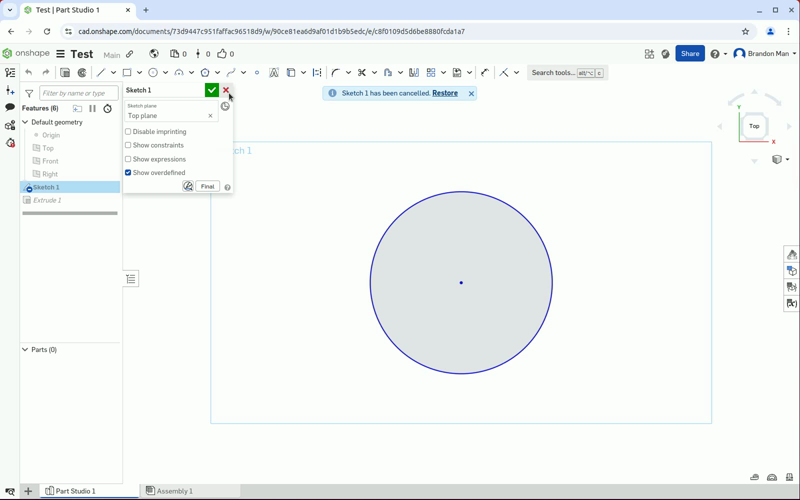
click(229, 92)
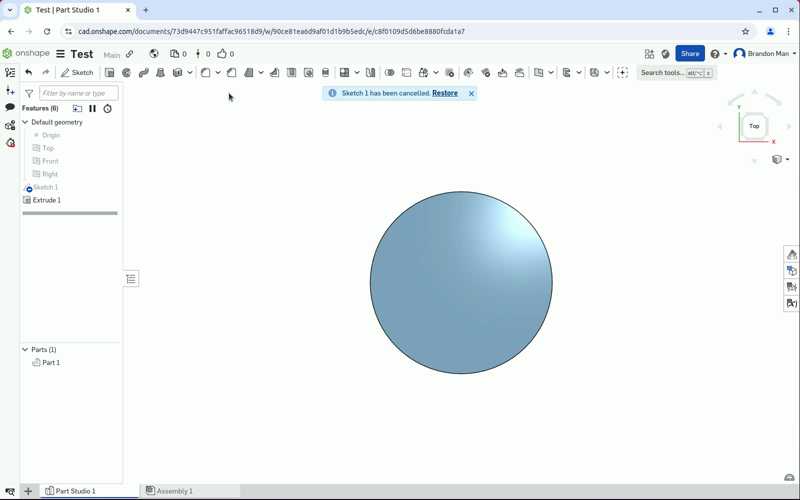
mouse_move(73, 352)
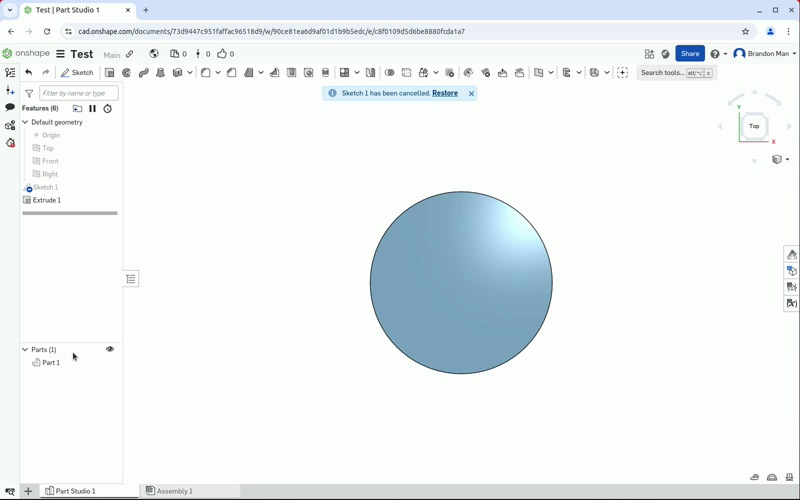
key(y)
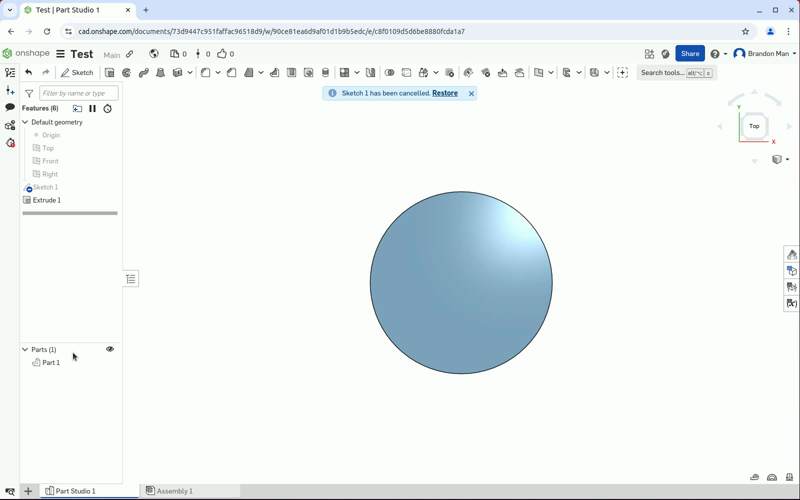
key(shift+p)
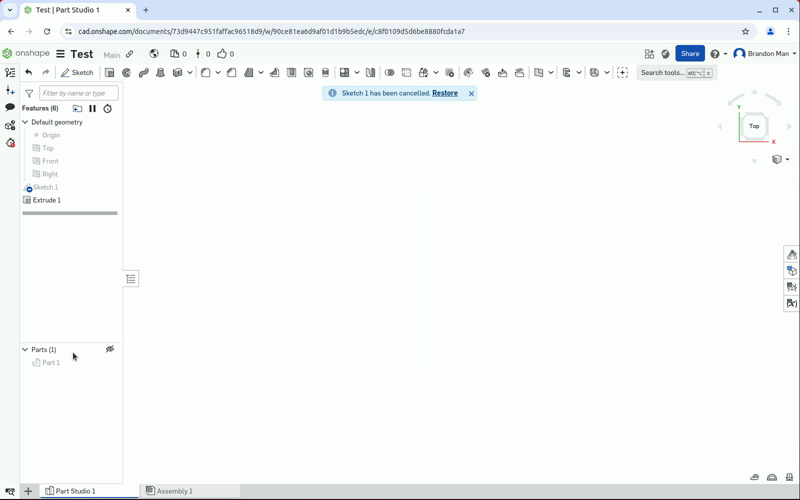
key(space)
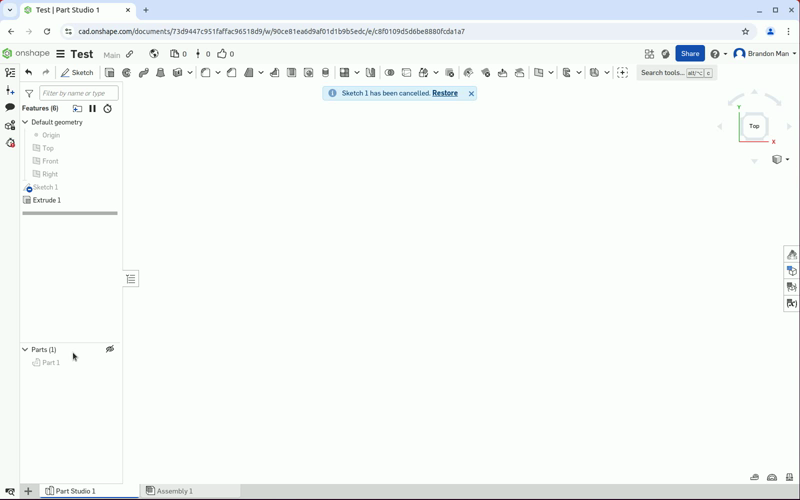
key_down(shift)
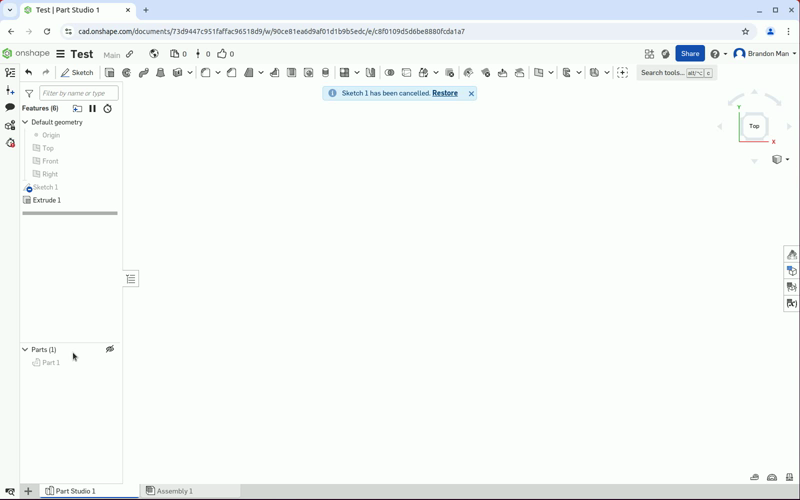
key(up)
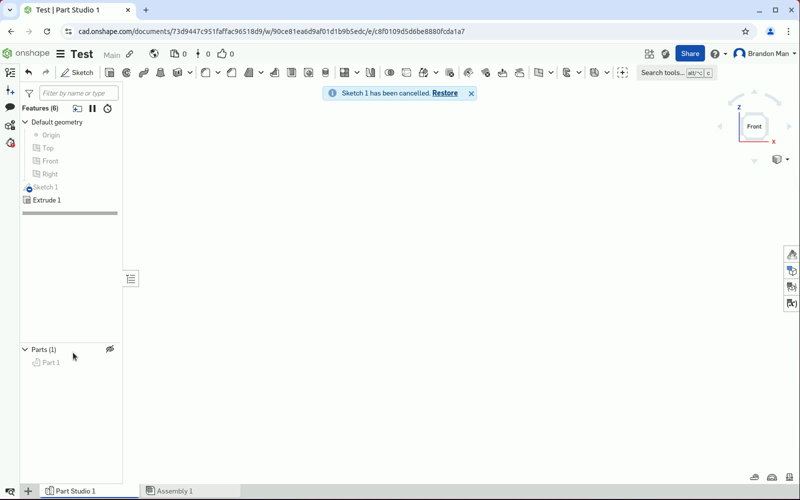
key_up(shift)
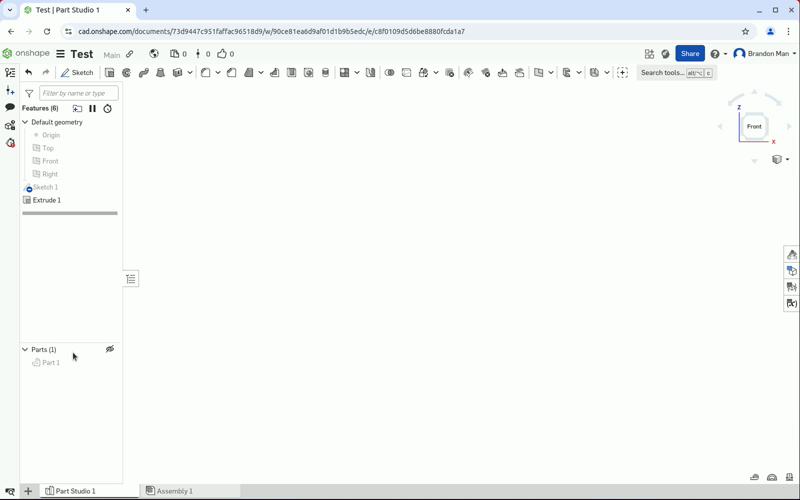
mouse_move(73, 352)
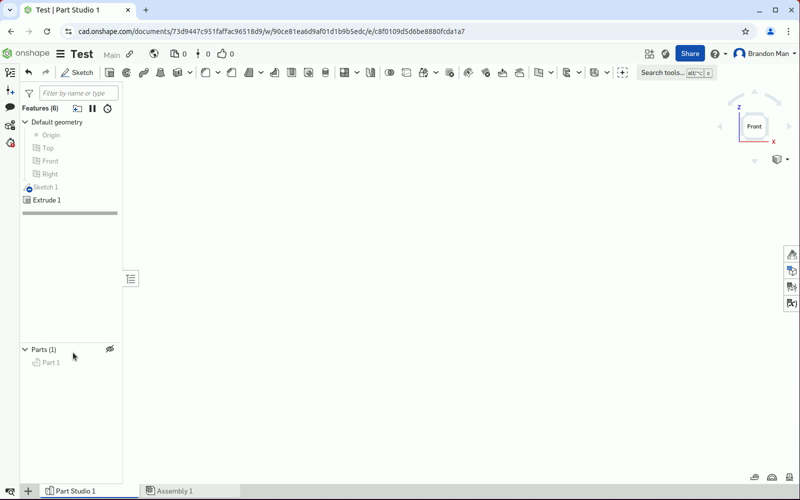
key(shift+y)
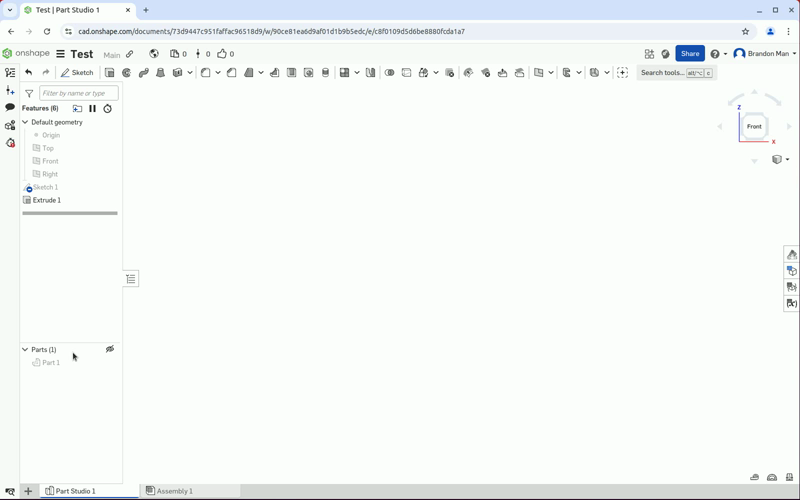
key(shift+s)
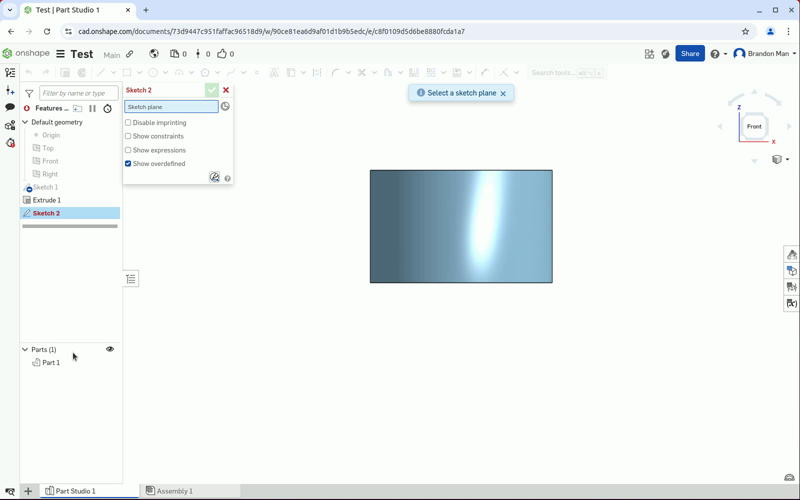
mouse_move(73, 163)
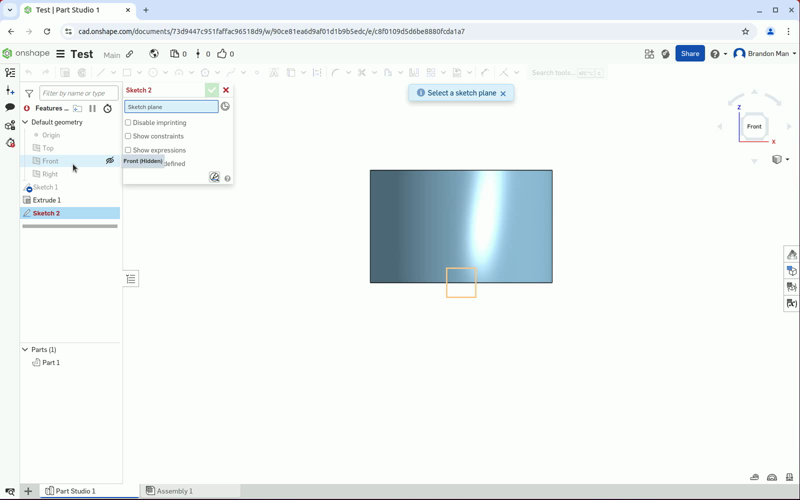
click(73, 163)
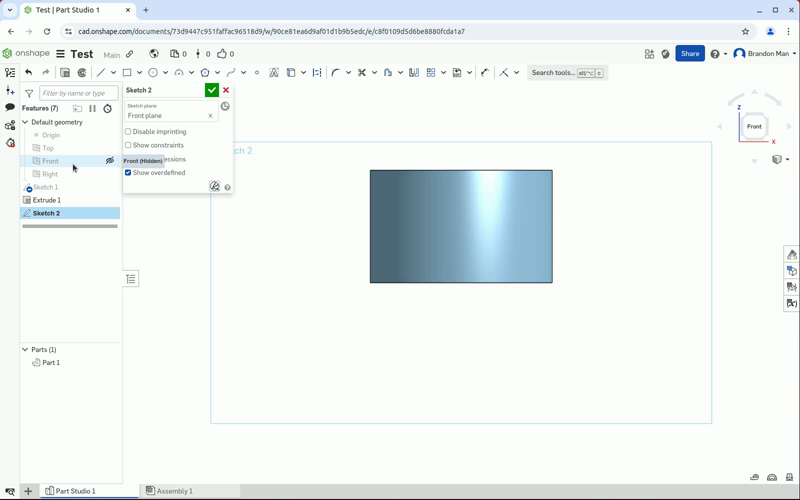
mouse_move(73, 352)
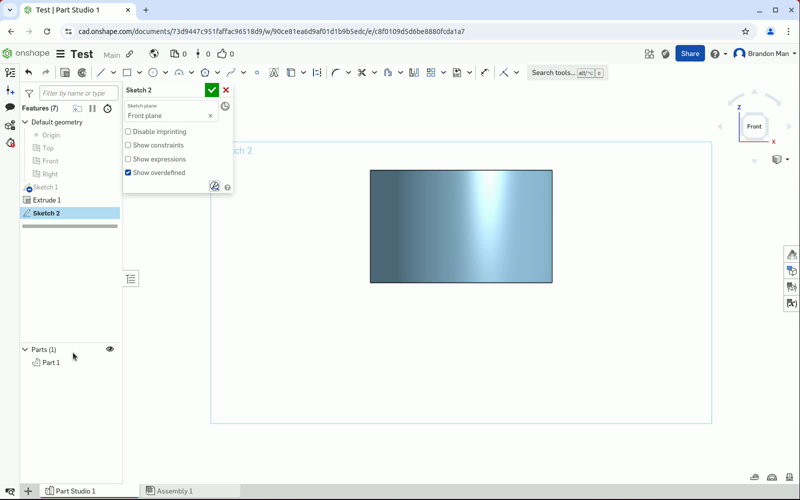
key(y)
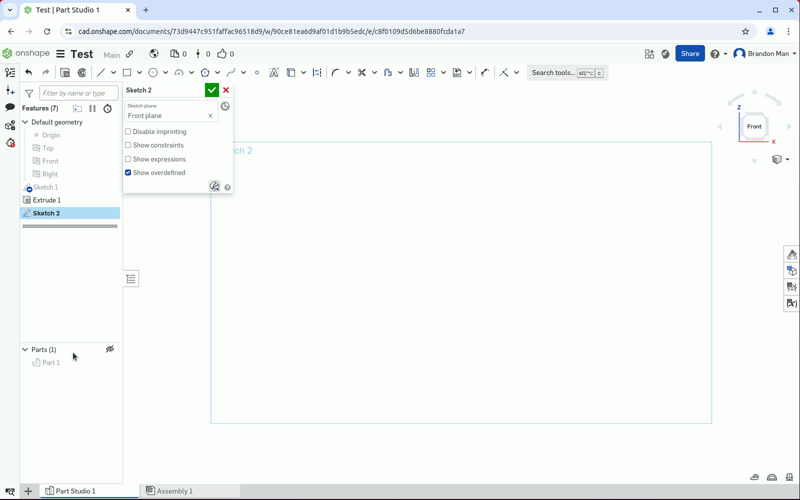
key(l)
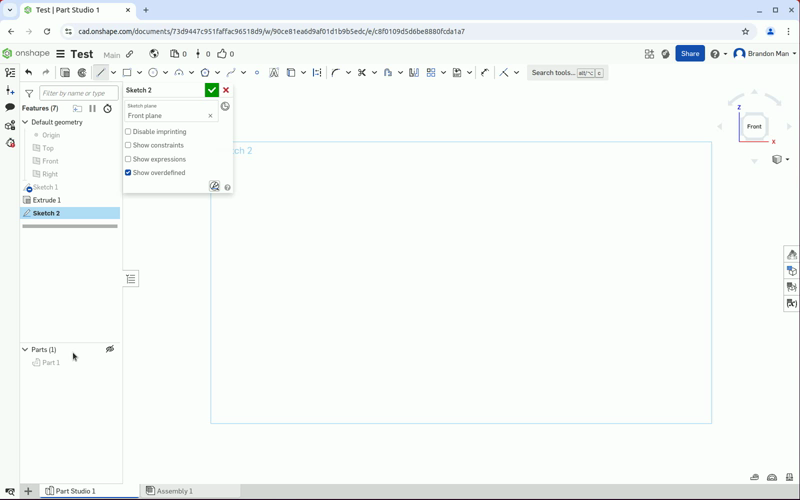
key_down(shift)
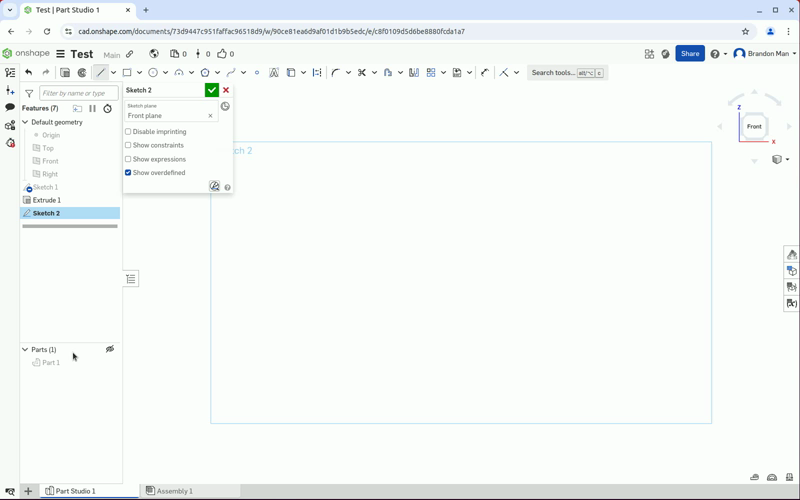
mouse_move(460, 213)
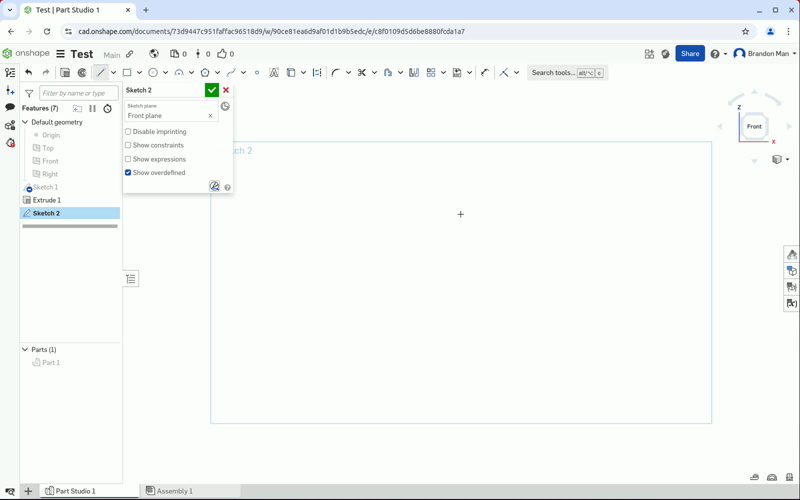
click(460, 213)
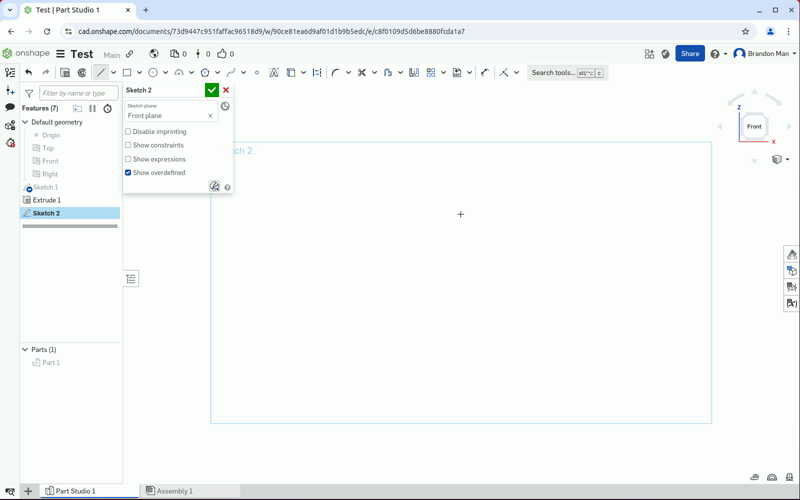
key_up(shift)
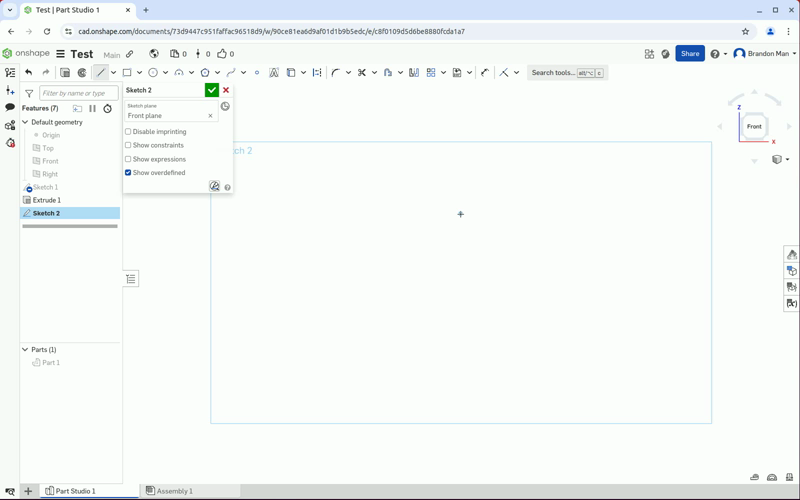
key_down(shift)
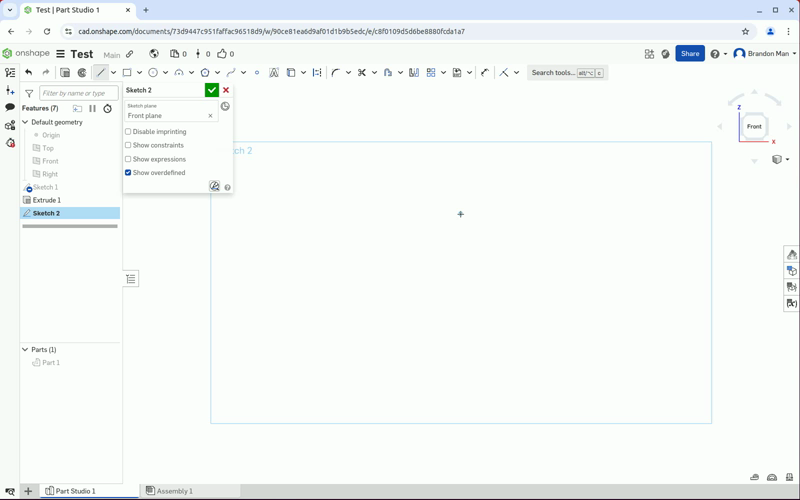
mouse_move(476, 283)
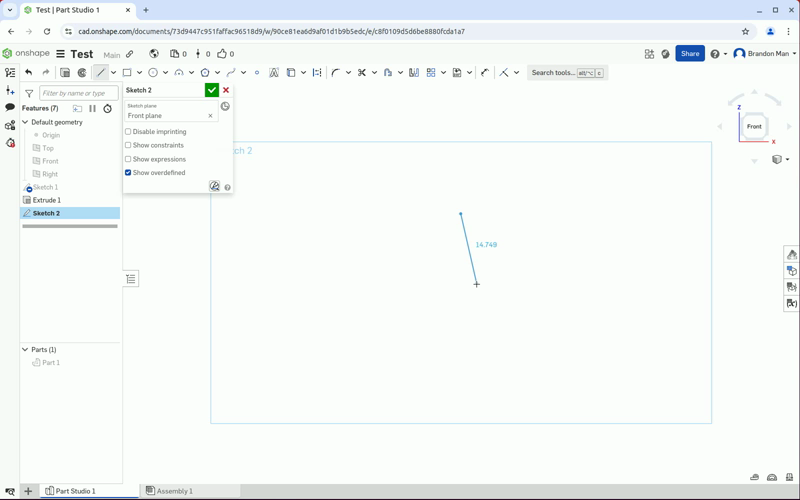
click(476, 283)
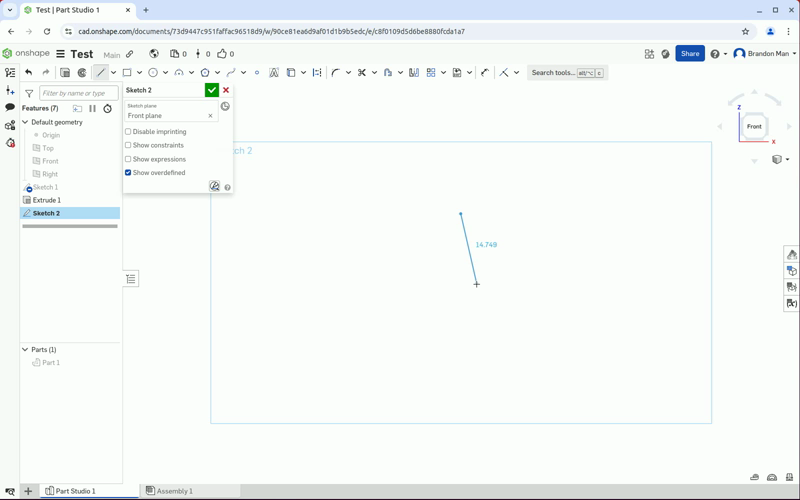
key_up(shift)
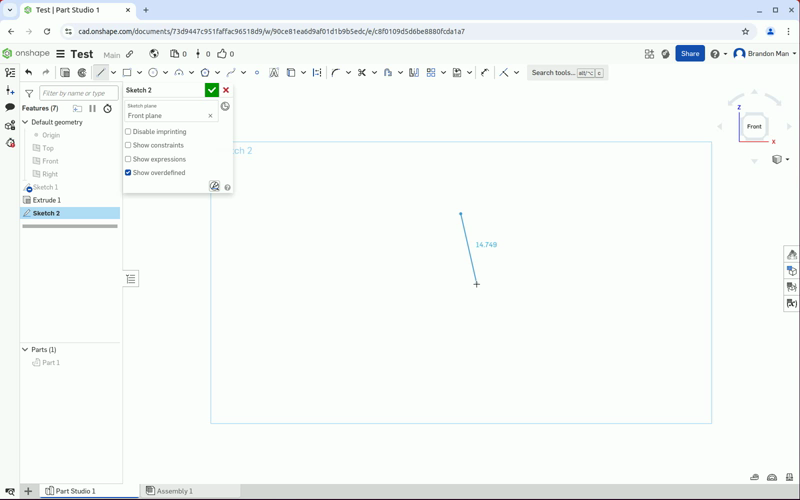
key_down(shift)
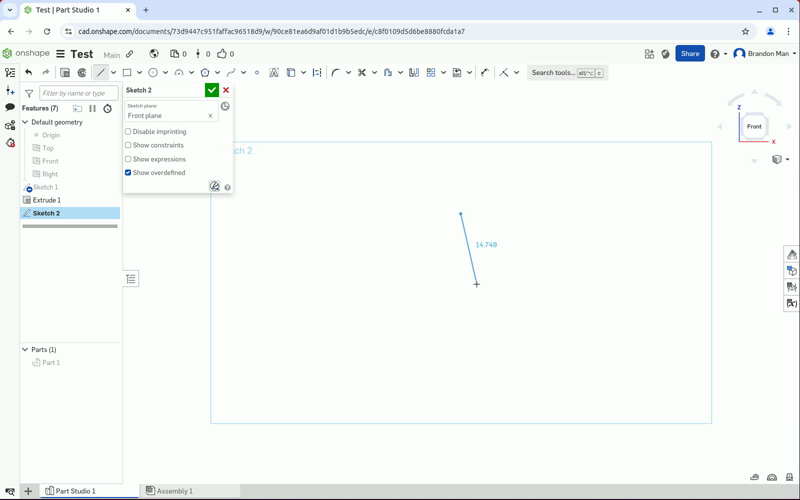
mouse_move(506, 283)
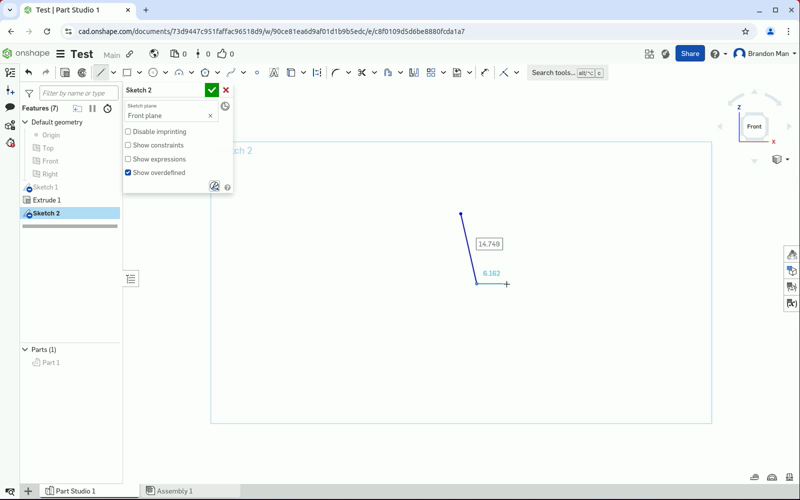
mouse_move(504, 292)
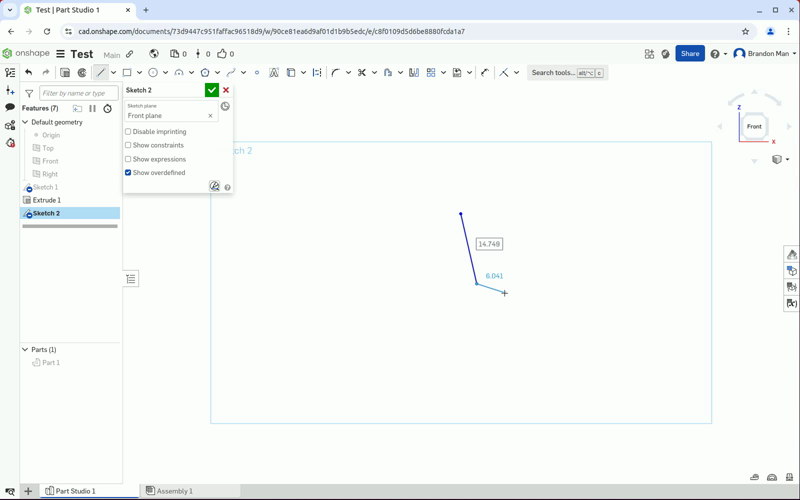
click(504, 292)
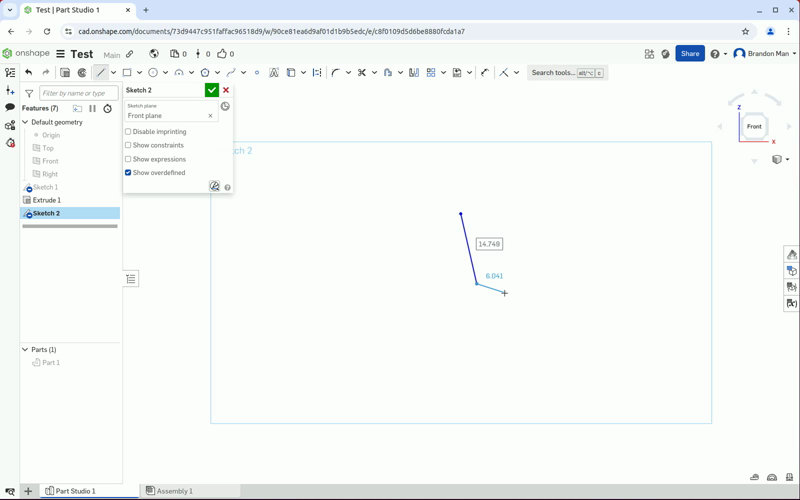
key_up(shift)
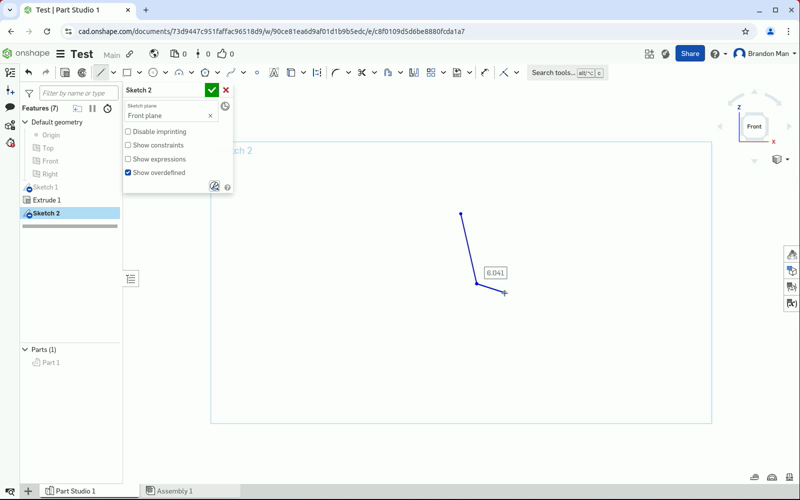
key_down(shift)
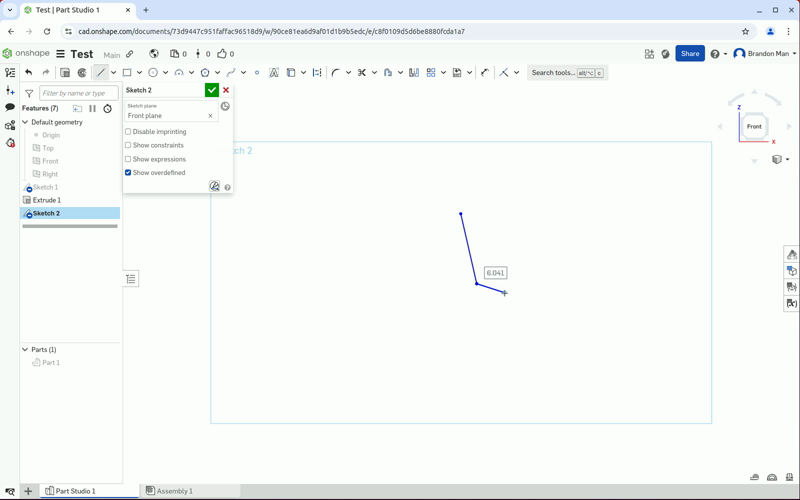
mouse_move(505, 208)
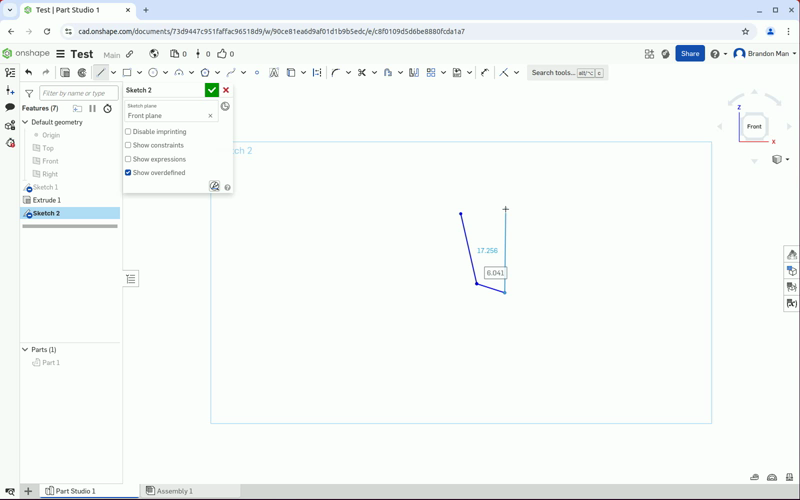
click(505, 208)
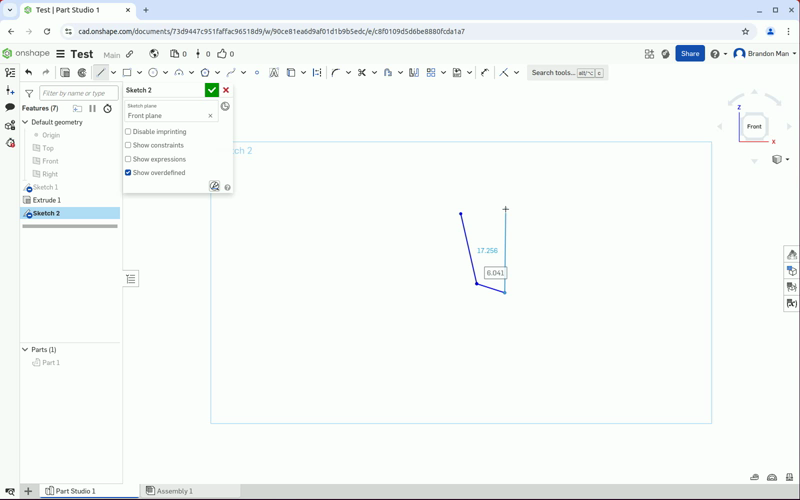
key_up(shift)
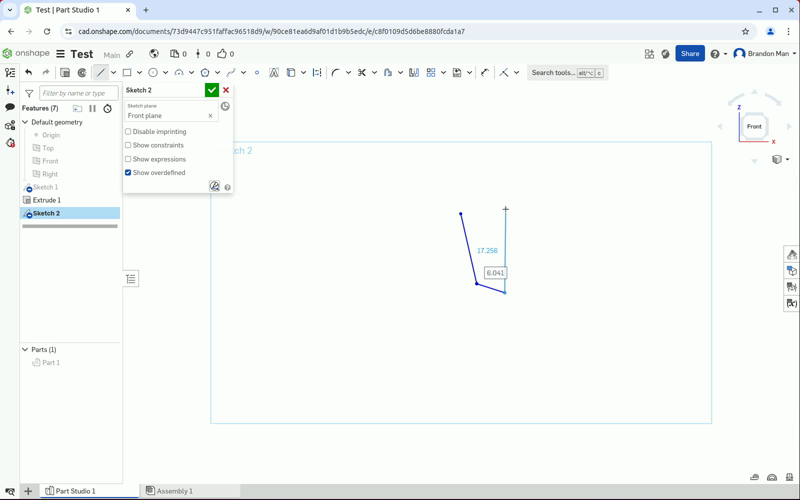
mouse_move(535, 208)
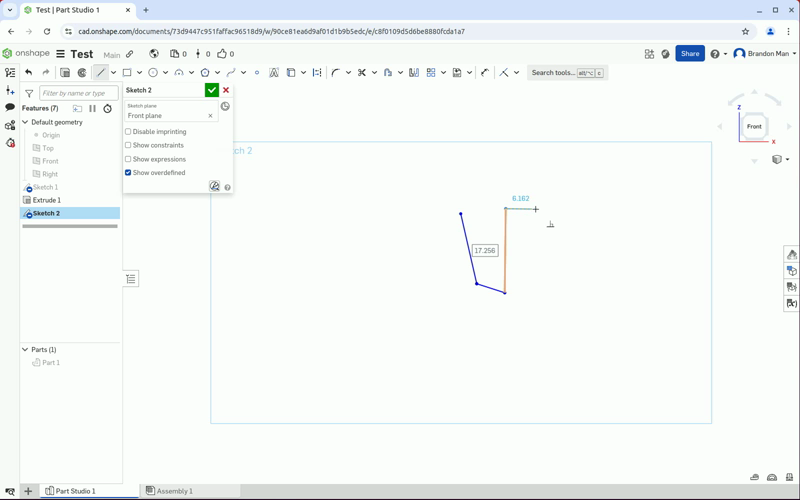
key_down(shift)
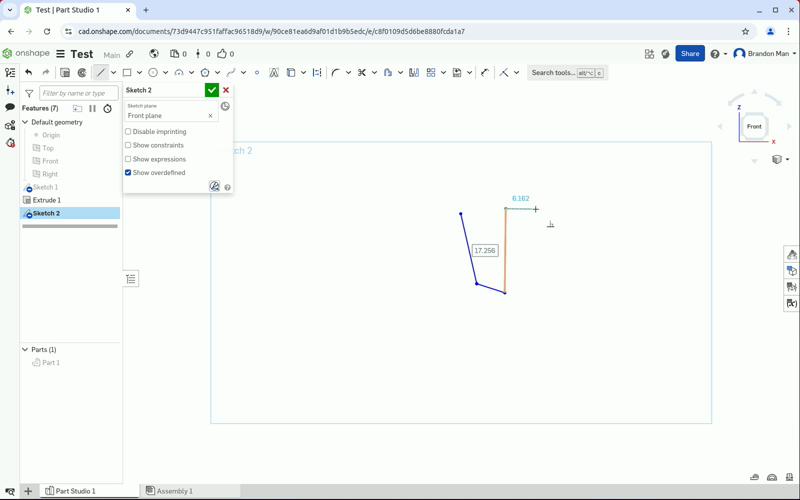
mouse_move(460, 213)
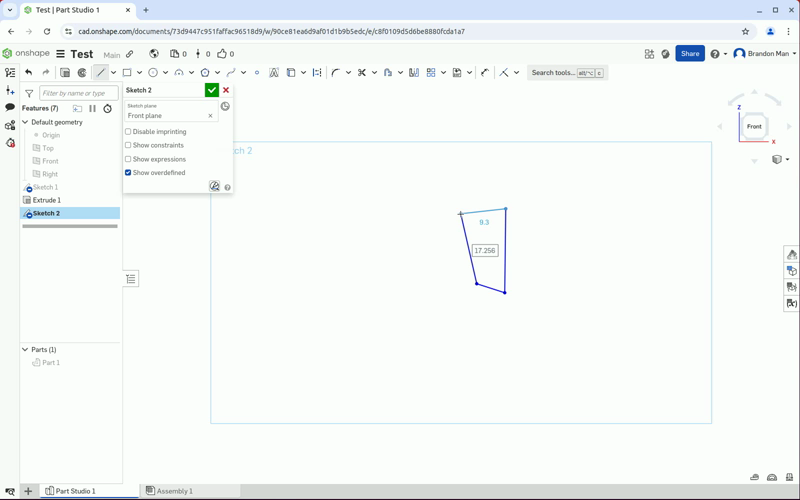
key_up(shift)
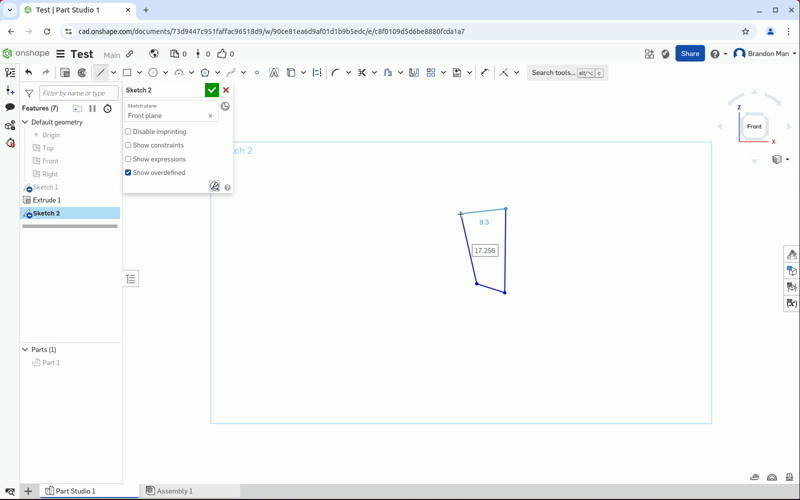
click(460, 213)
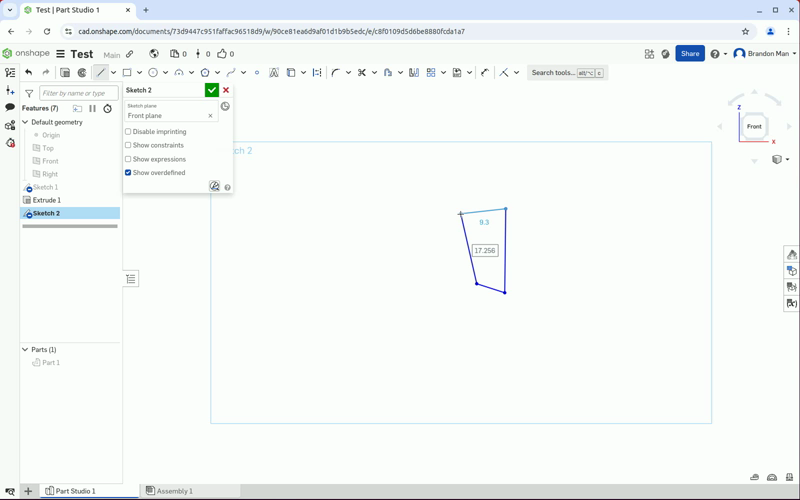
key(esc)
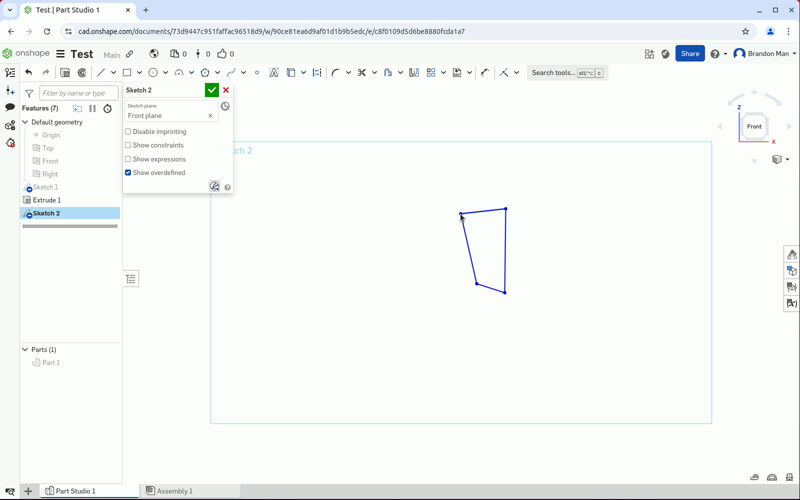
mouse_move(484, 216)
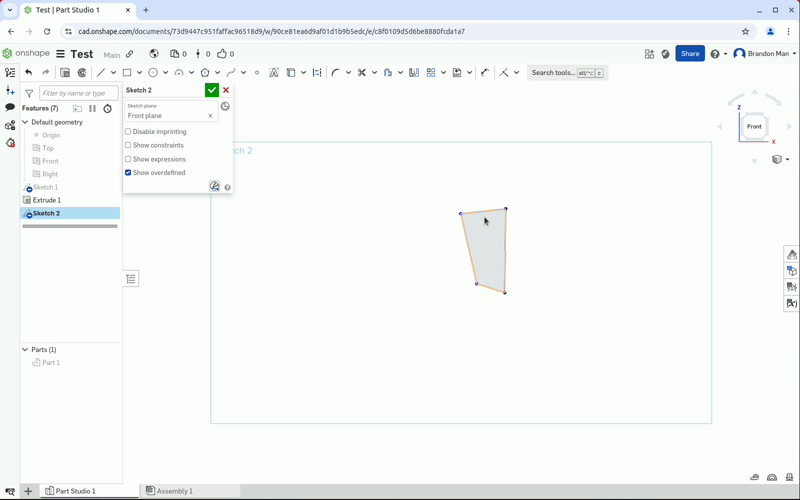
click(484, 216)
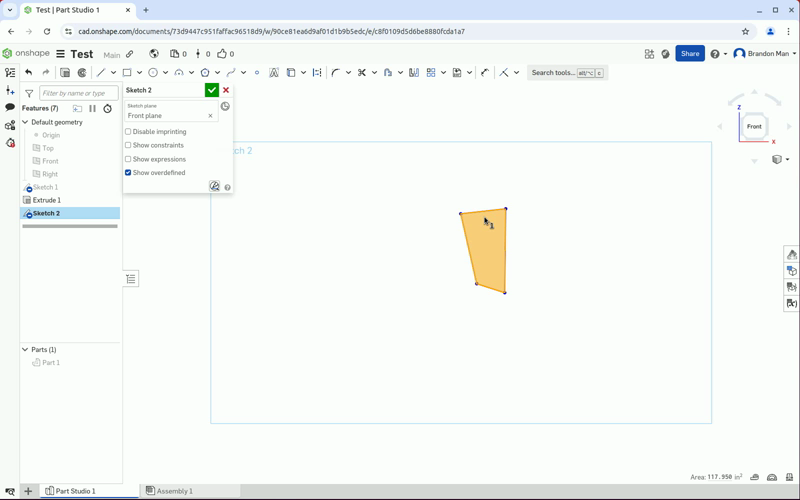
mouse_move(73, 352)
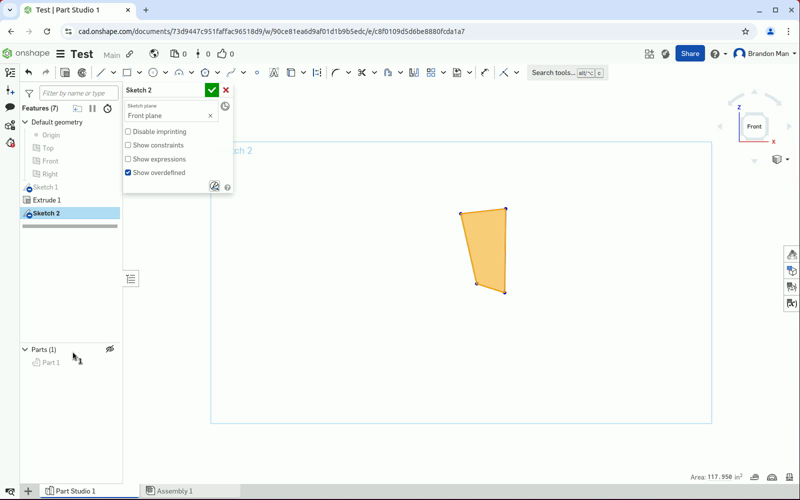
key(shift+y)
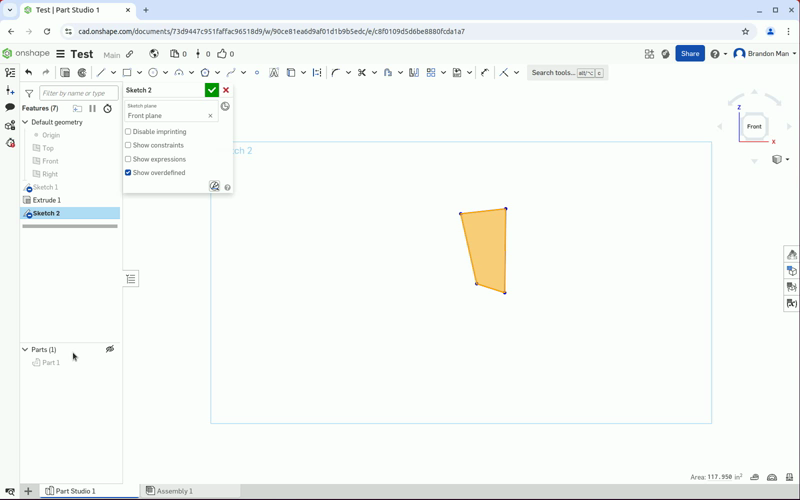
key(shift+e)
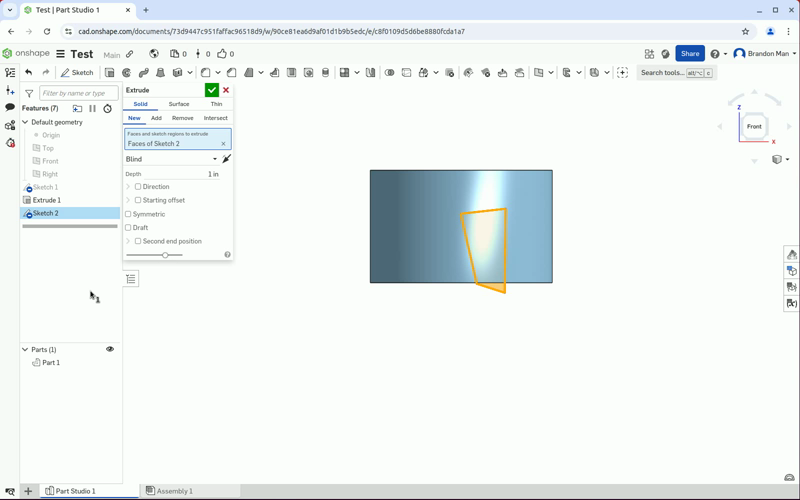
mouse_move(143, 106)
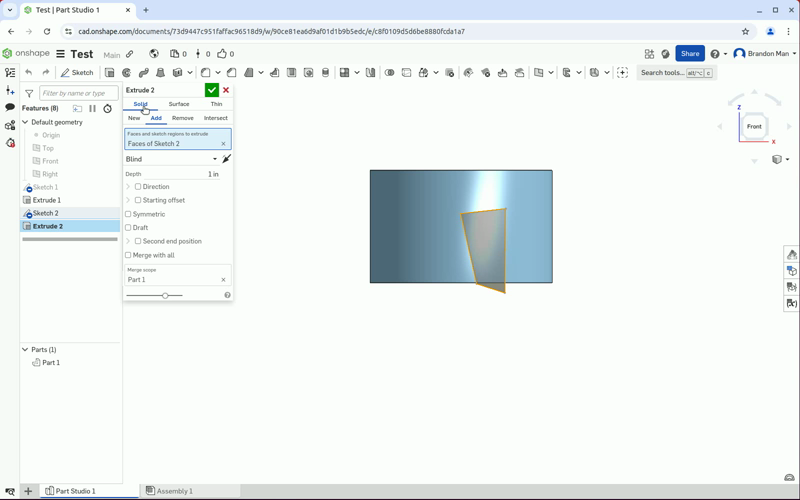
click(143, 106)
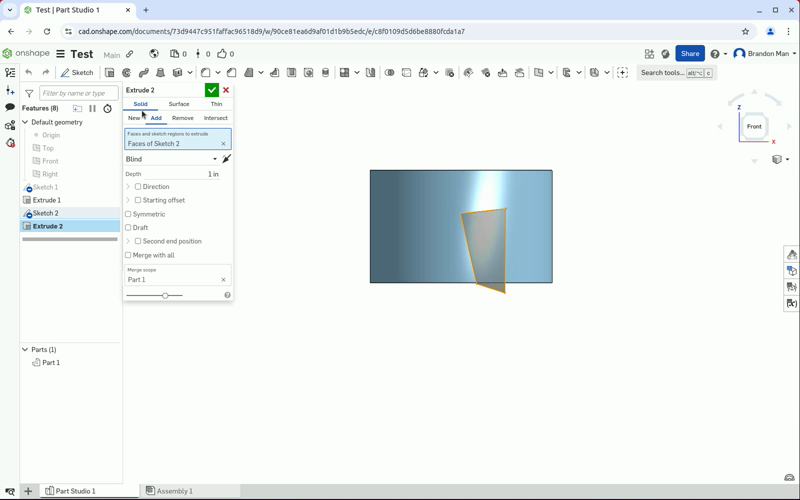
mouse_move(137, 120)
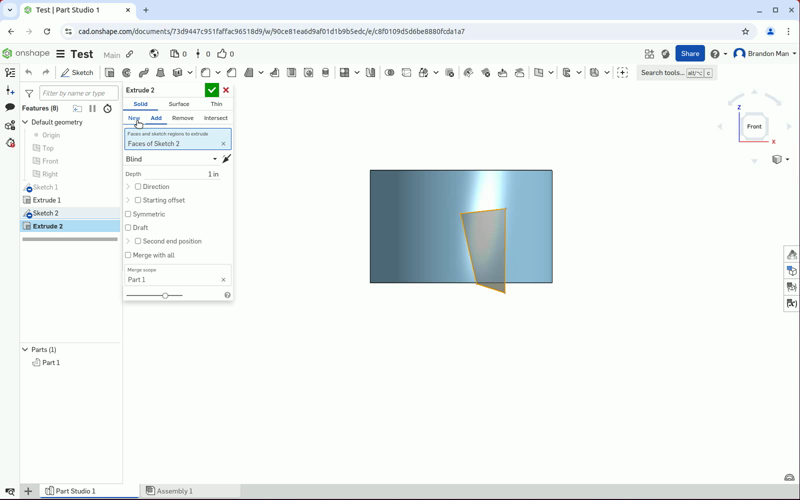
click(137, 120)
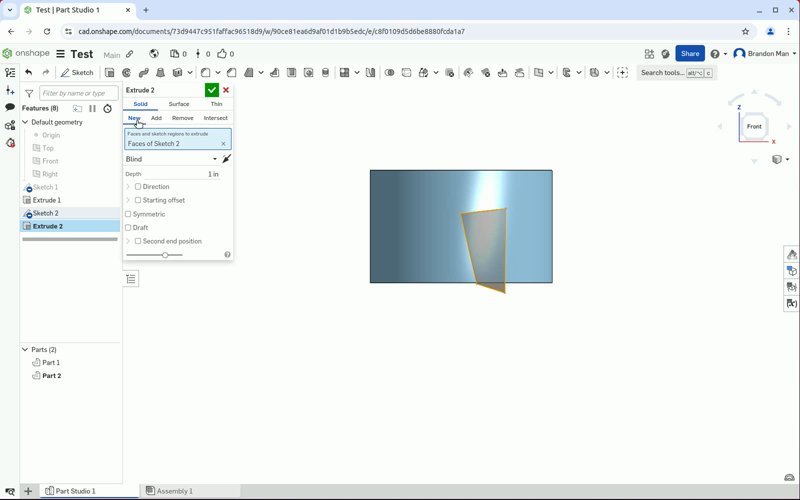
key(tab, 4)
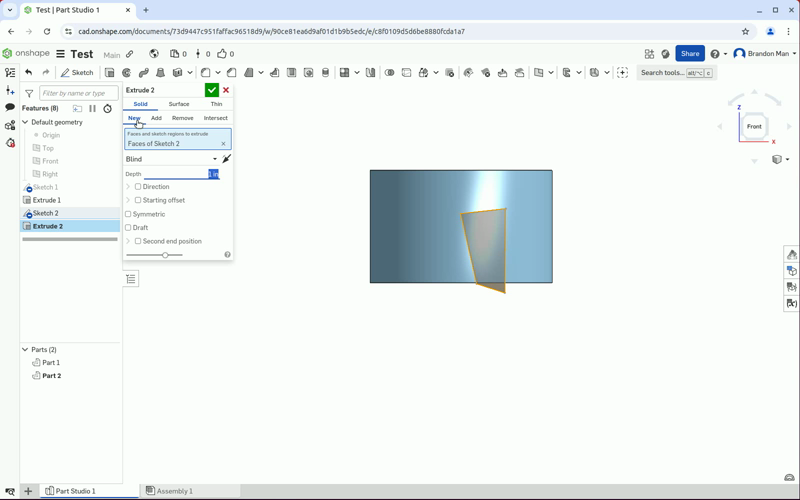
text(7.462)
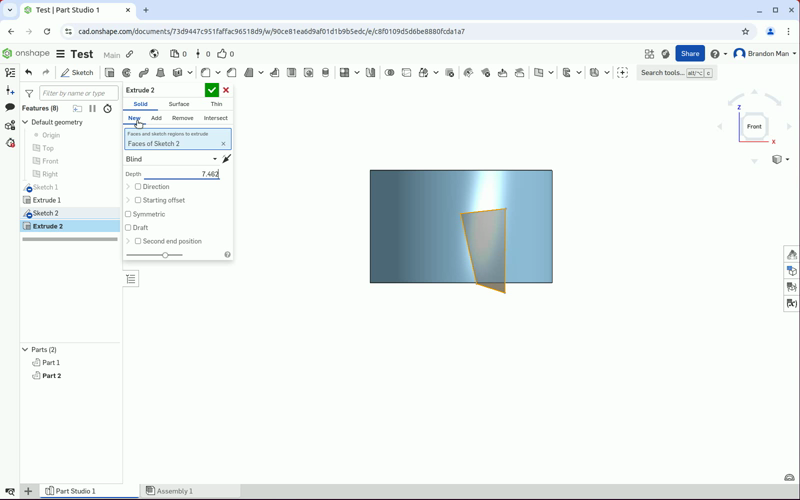
key(enter)
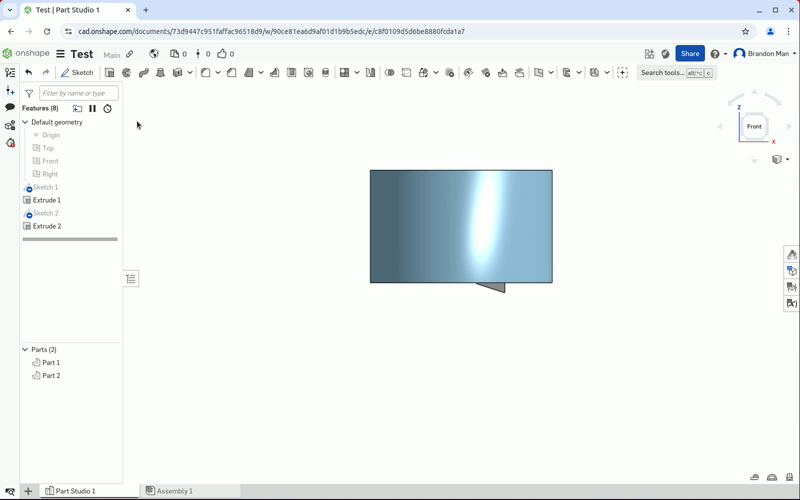
key(shift+h)
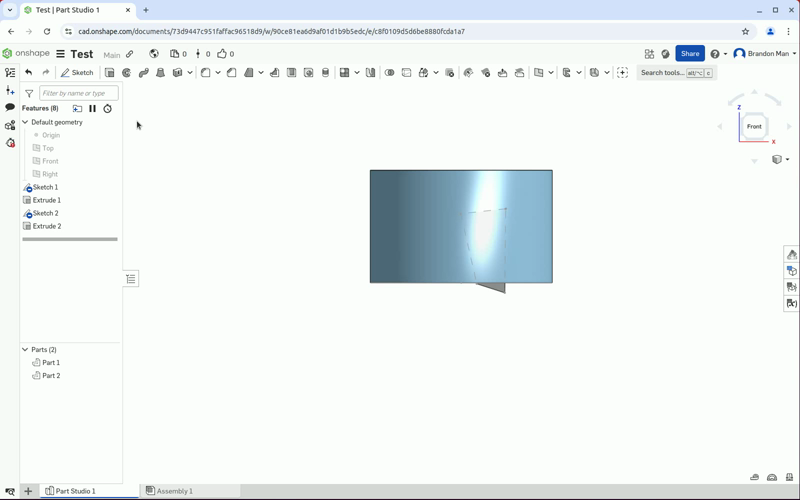
key(shift+h)
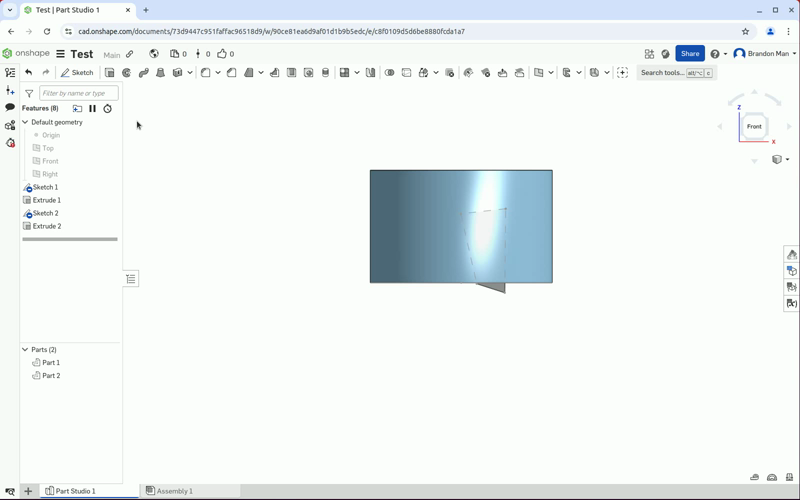
key(shift+7)
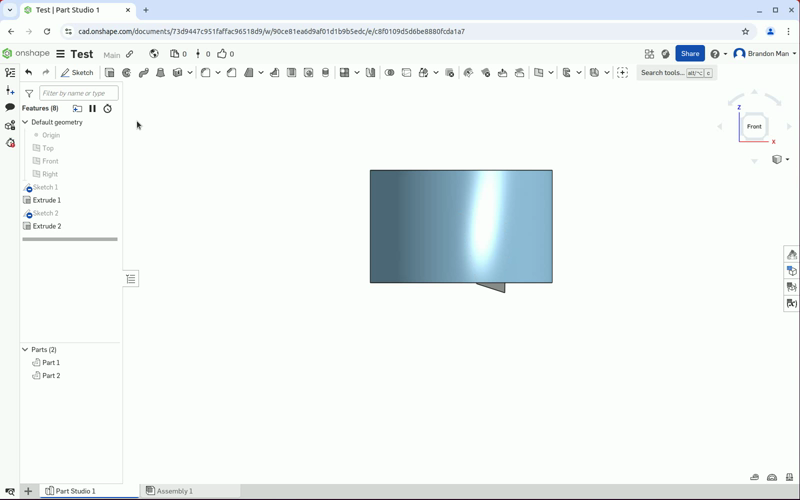
key(left, 2)
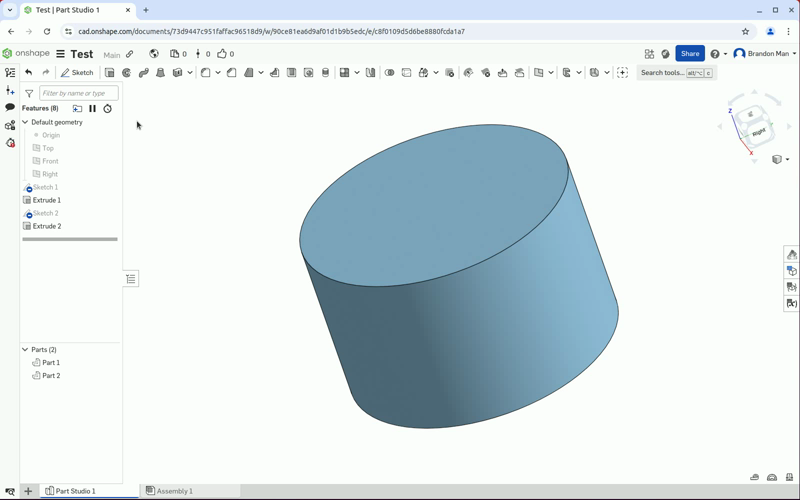
key(down, 2)
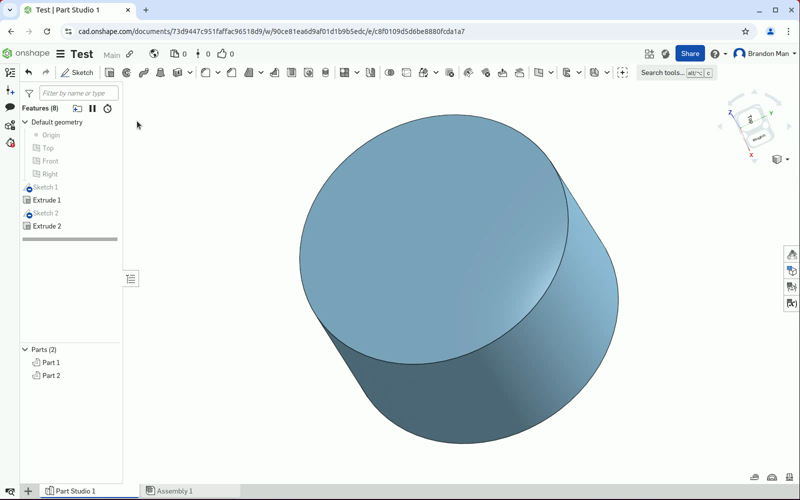
key(up, 2)
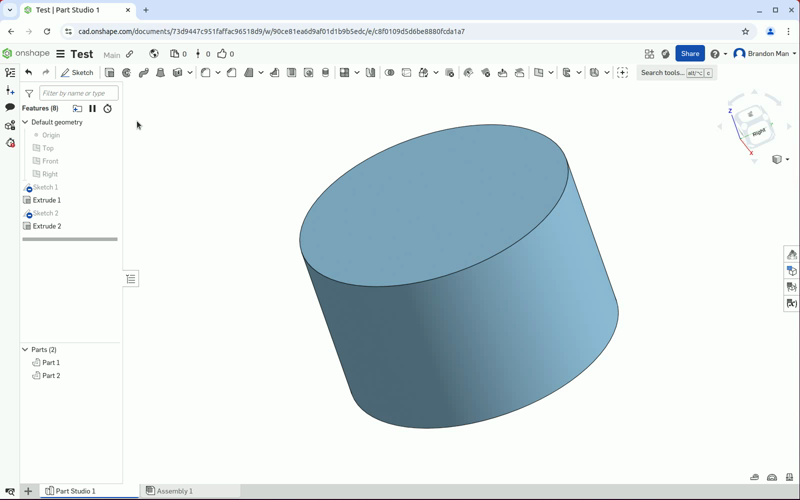
key(right, 2)
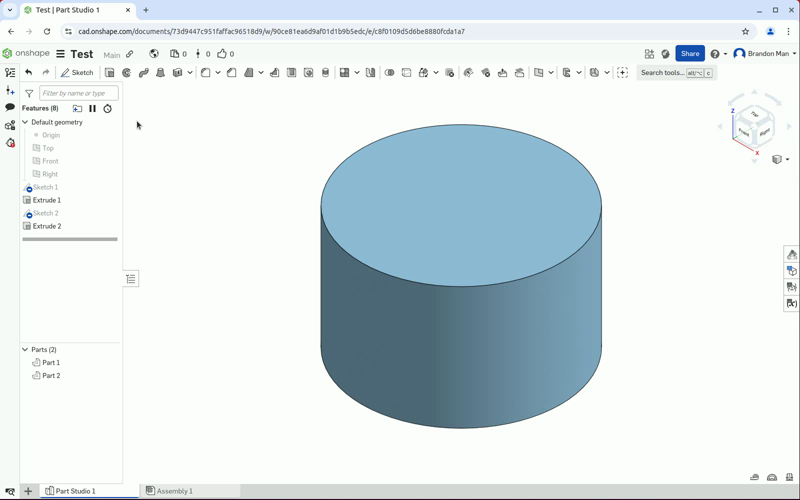
mouse_move(73, 189)
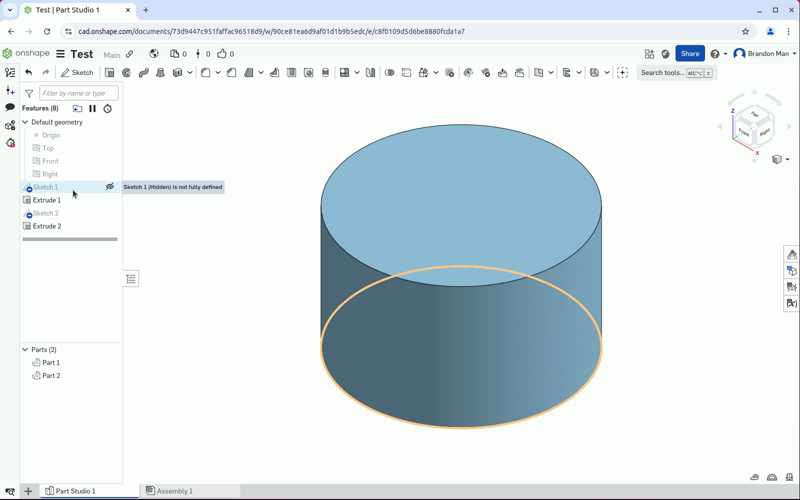
click(73, 189)